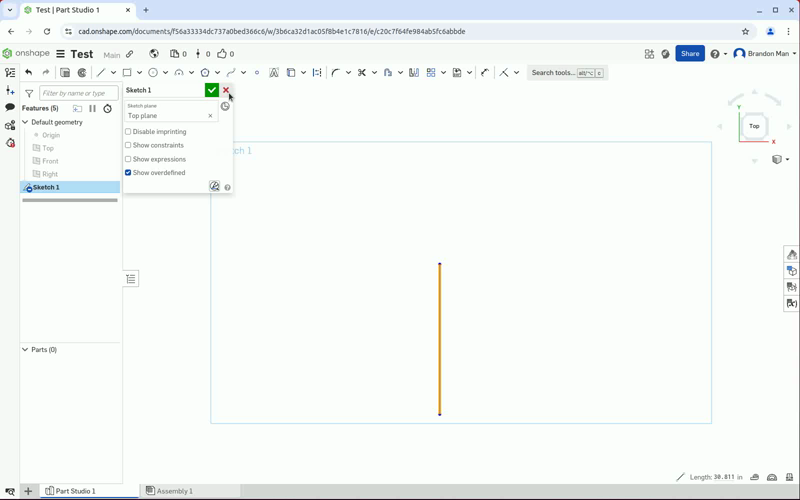
key(shift+h)
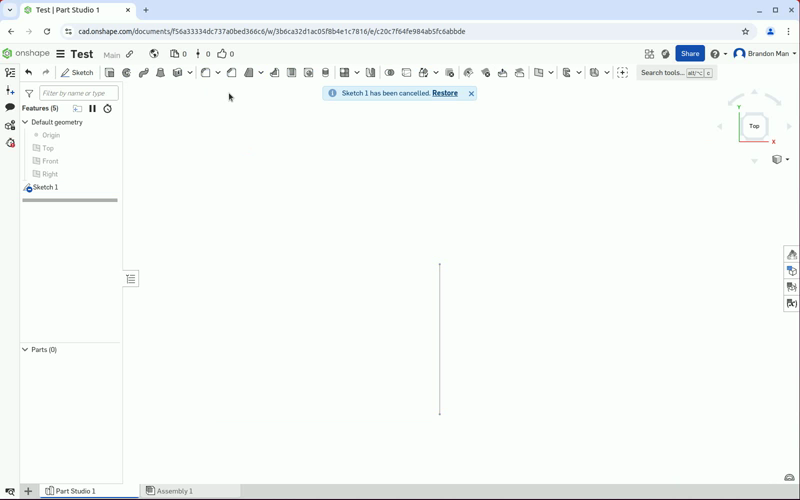
key(shift+s)
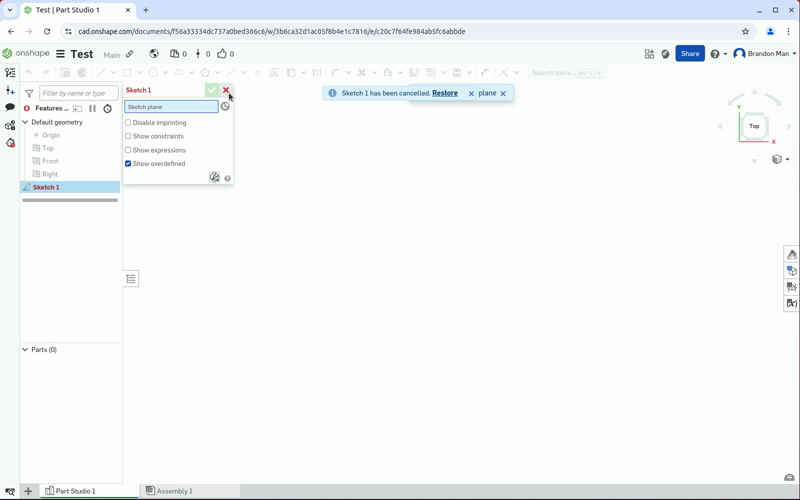
mouse_move(73, 150)
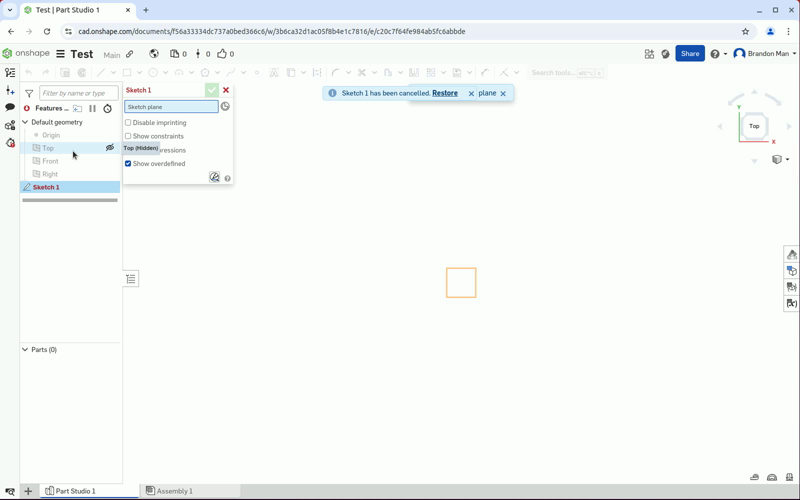
click(73, 150)
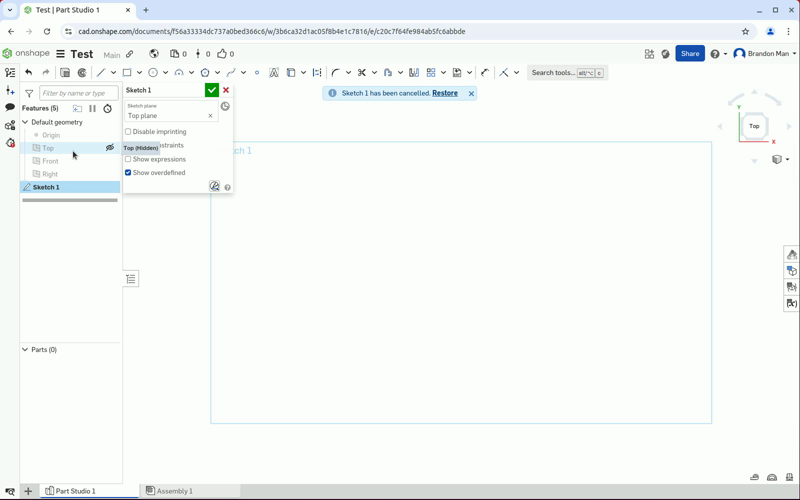
mouse_move(73, 352)
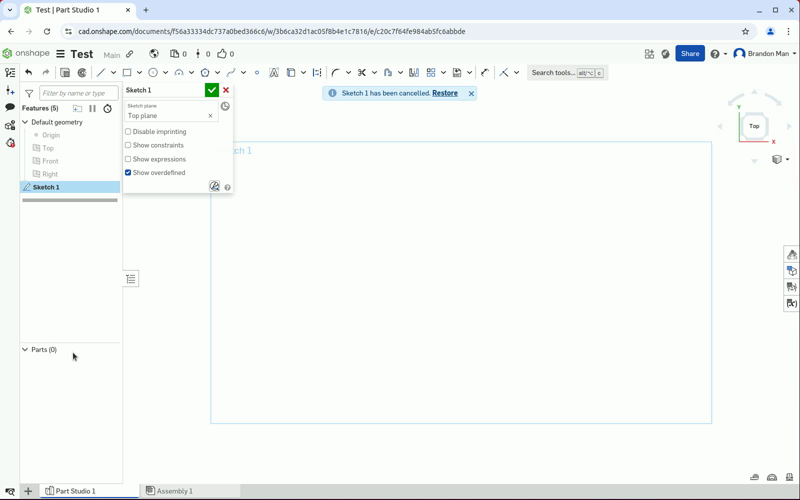
key(y)
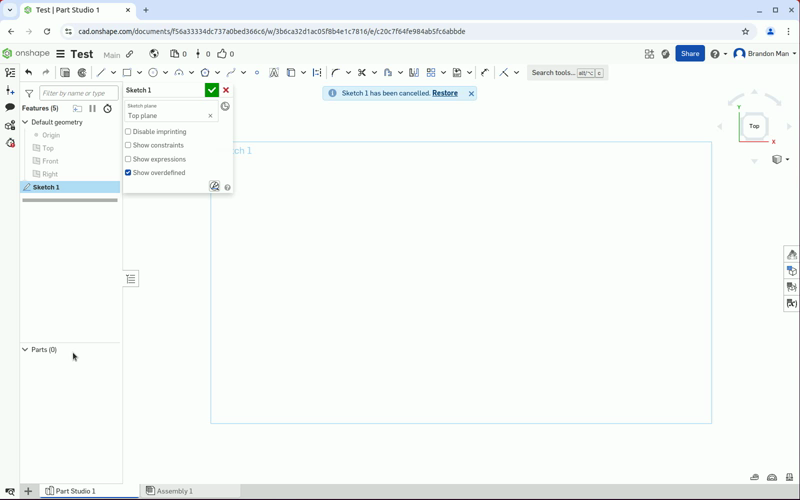
key(a)
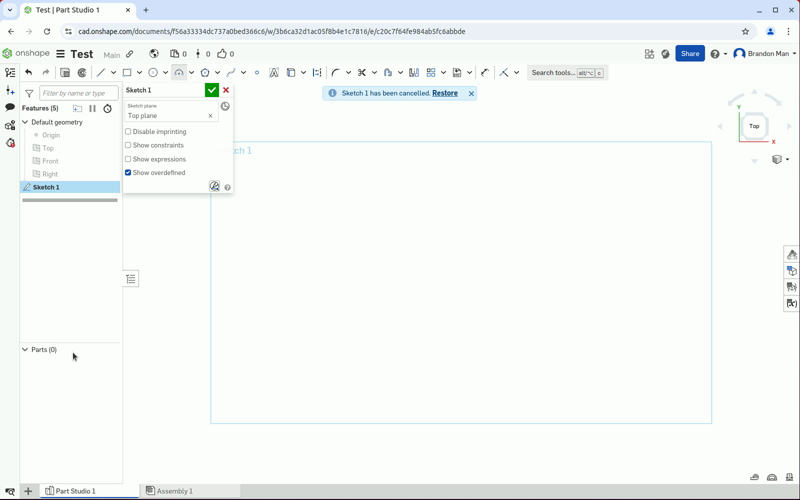
key_down(shift)
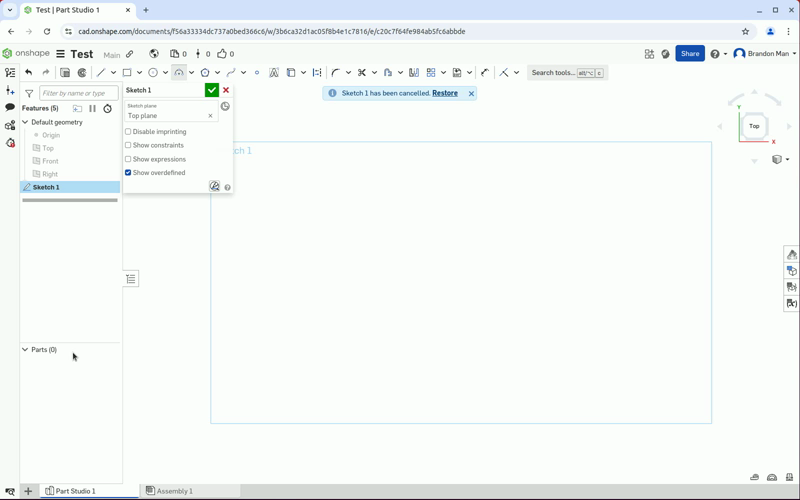
mouse_move(489, 308)
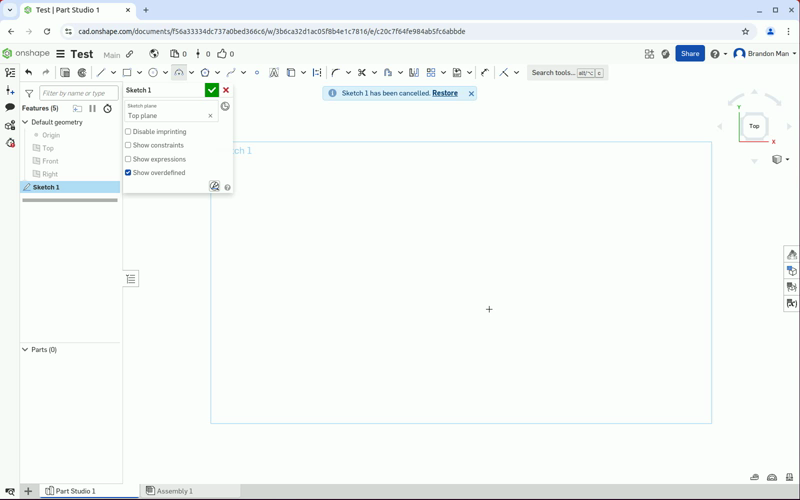
click(489, 308)
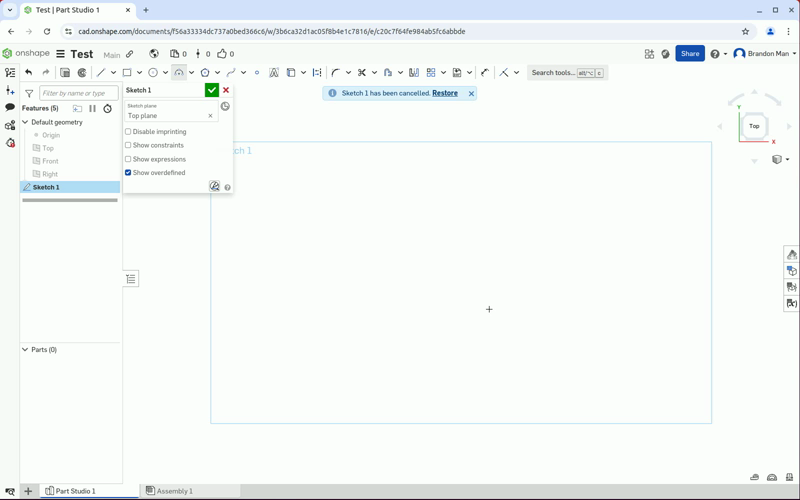
key_up(shift)
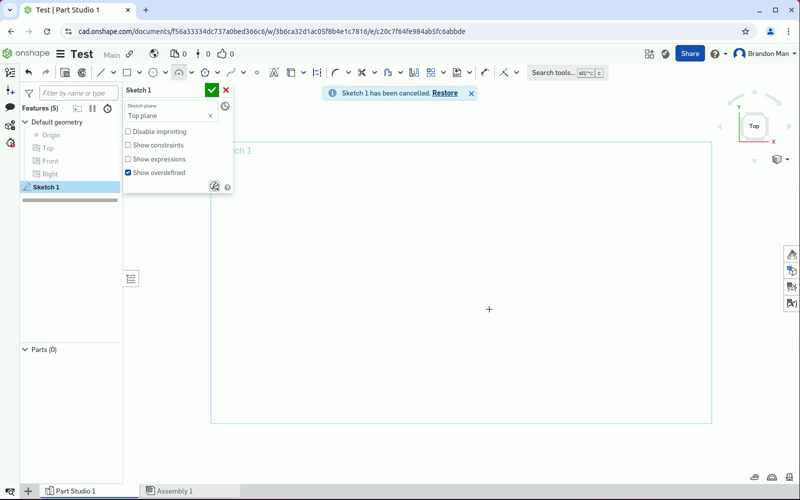
key_down(shift)
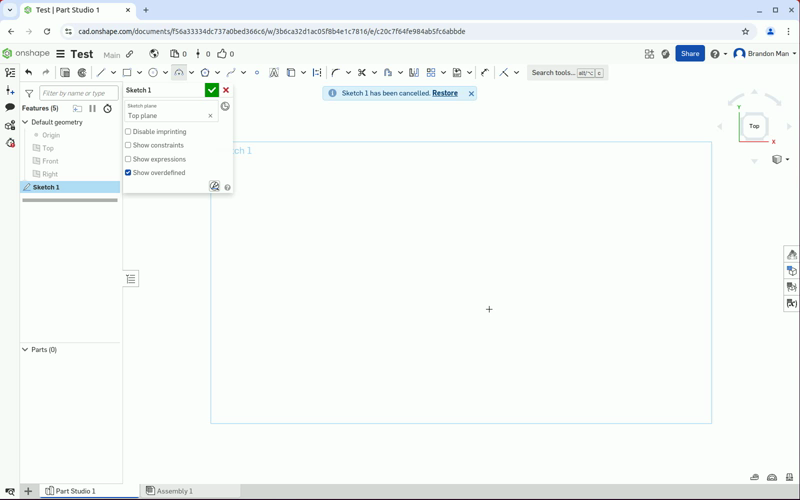
mouse_move(490, 256)
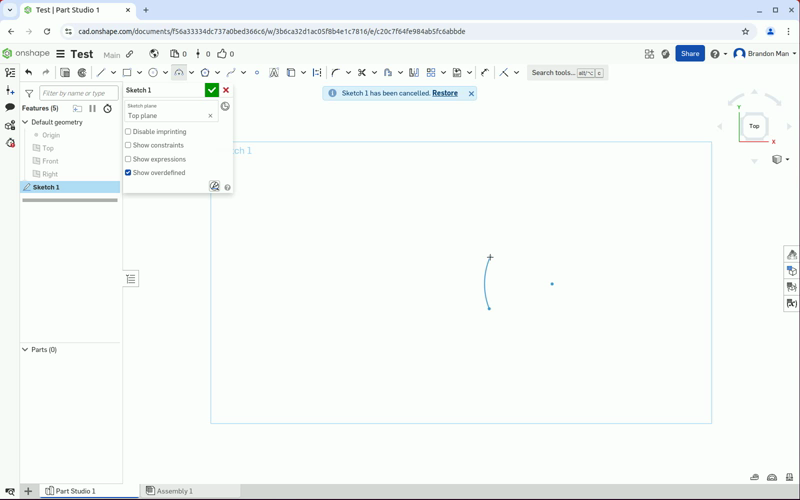
click(490, 256)
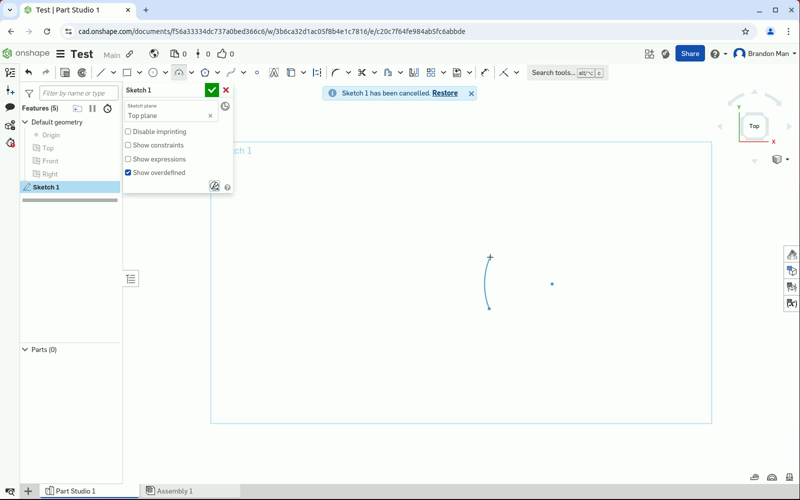
mouse_move(499, 282)
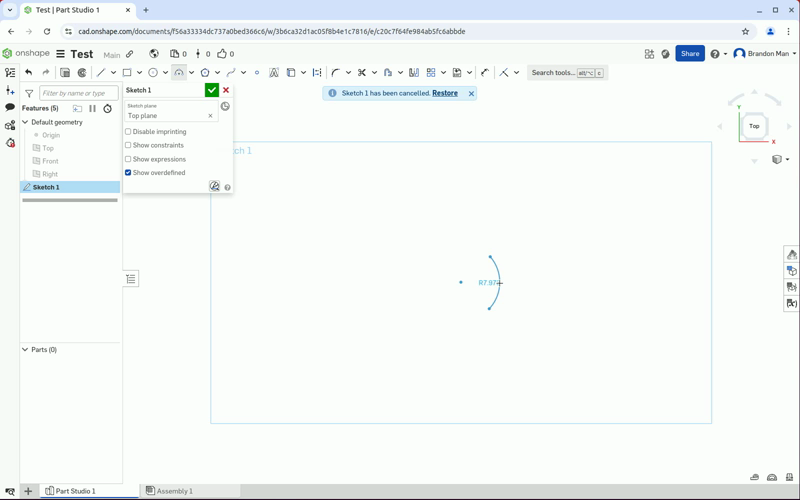
click(499, 282)
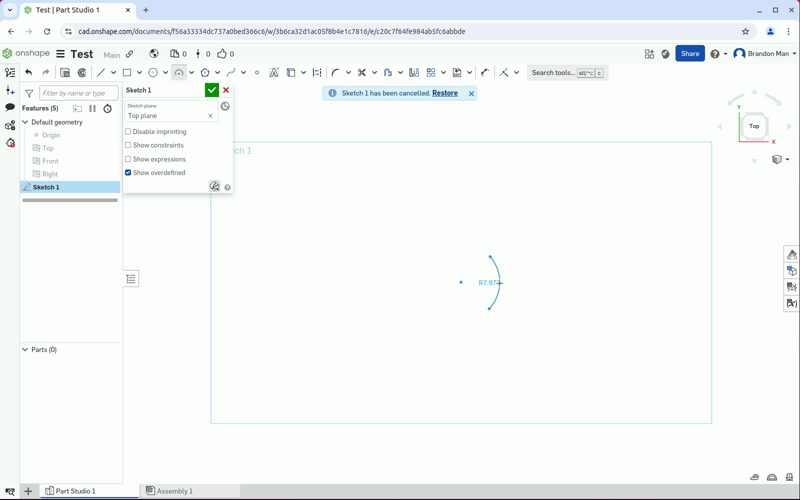
key_up(shift)
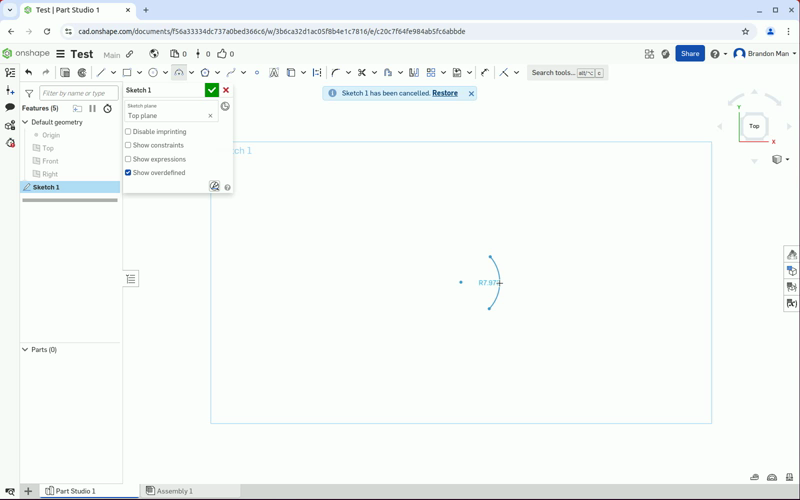
key(esc)
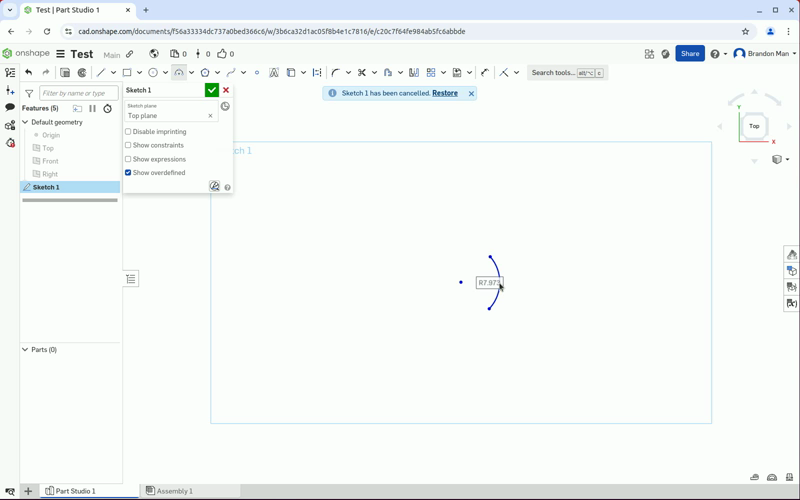
key(l)
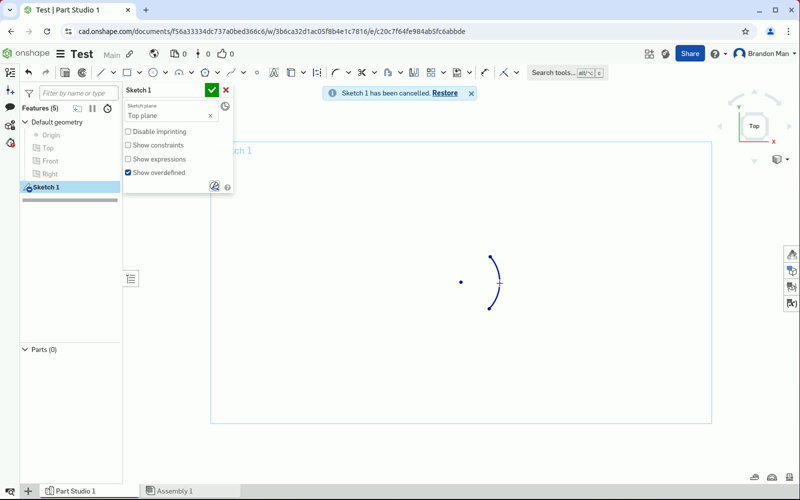
mouse_move(490, 256)
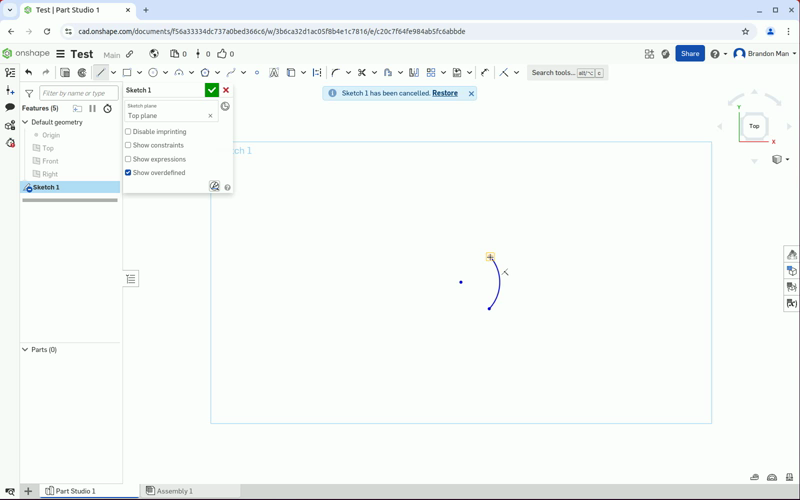
click(490, 256)
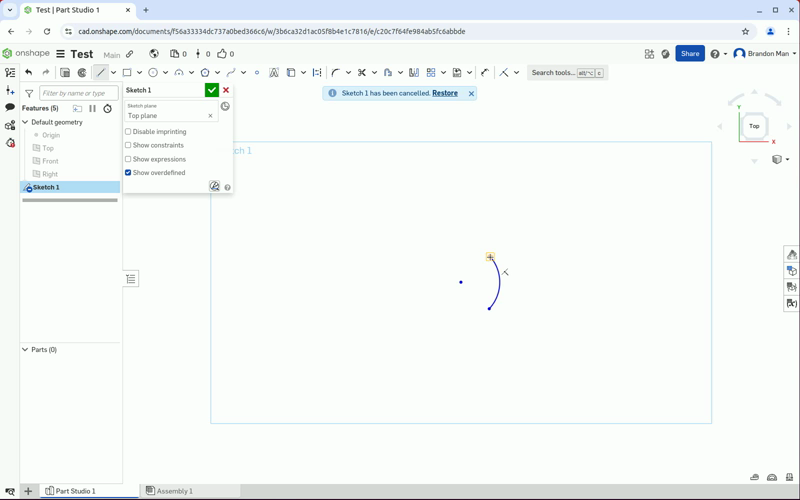
key_down(shift)
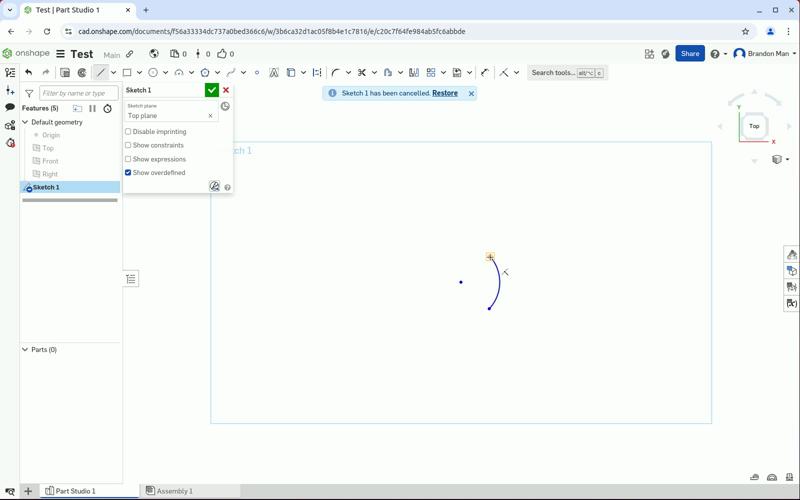
mouse_move(520, 256)
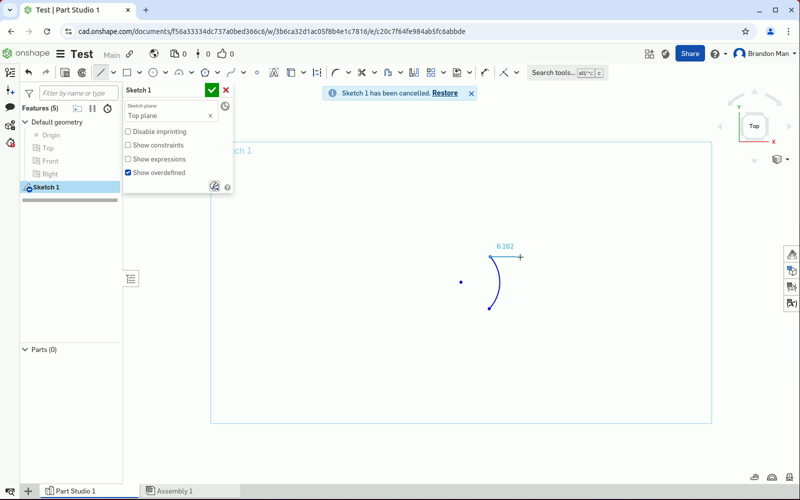
mouse_move(490, 268)
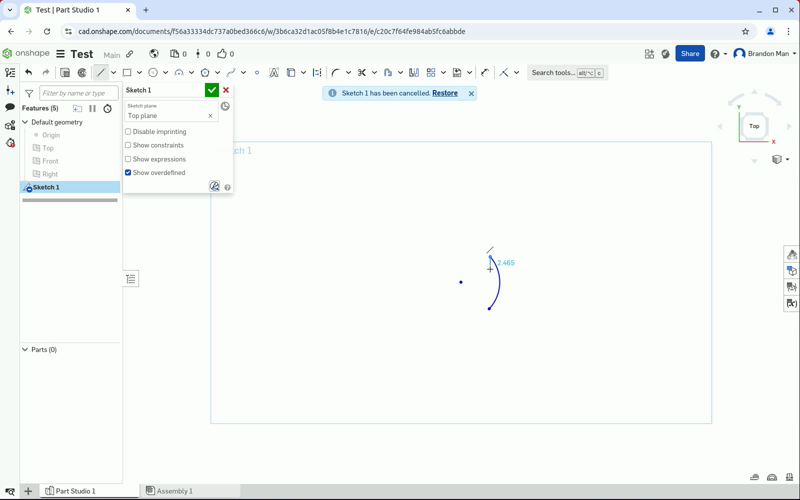
click(490, 268)
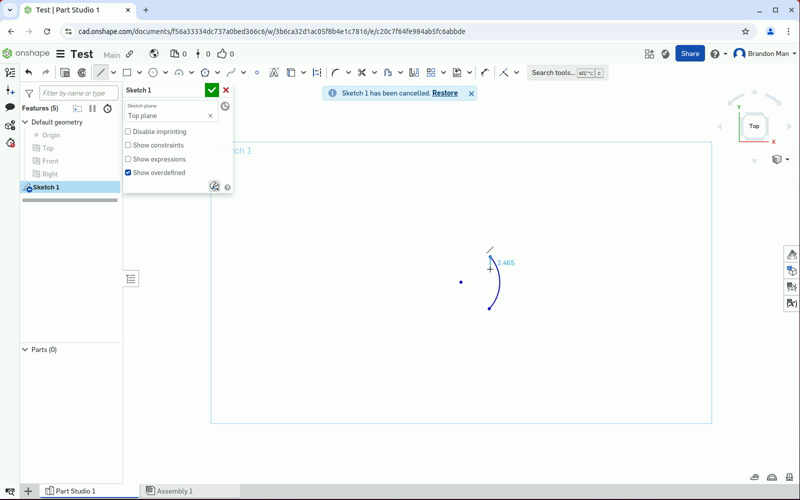
key_up(shift)
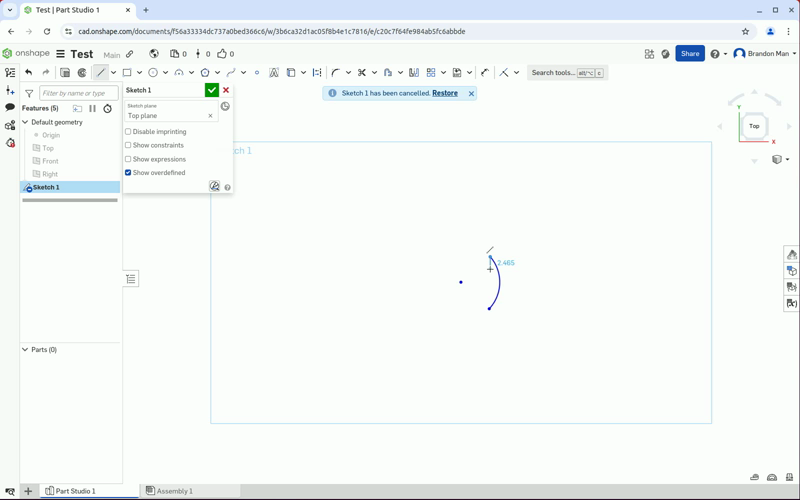
key(esc)
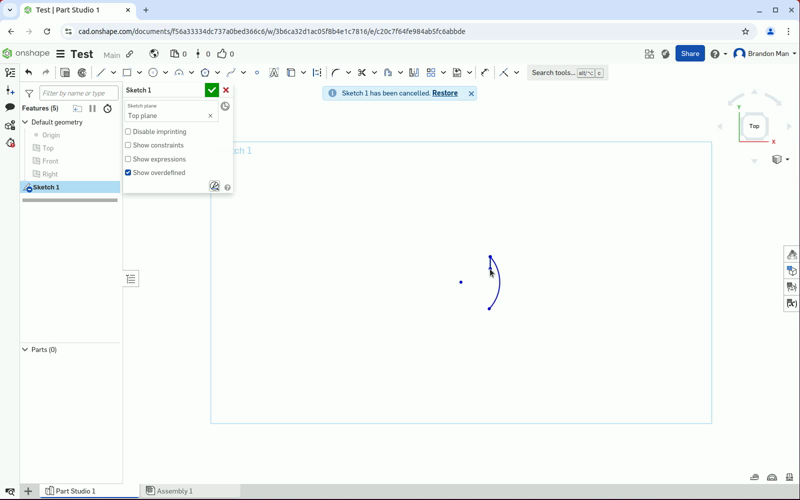
key(a)
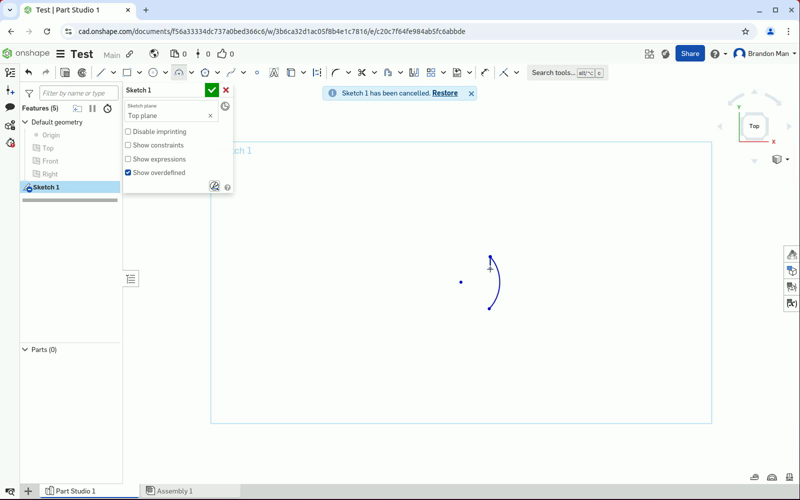
mouse_move(490, 268)
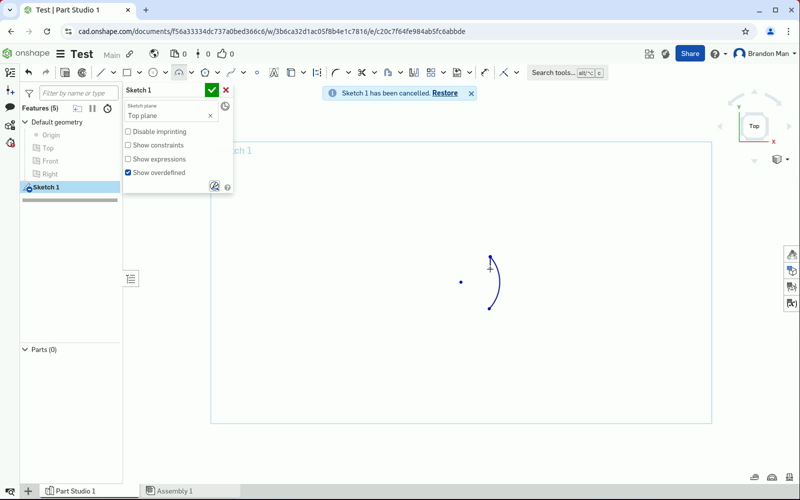
click(490, 268)
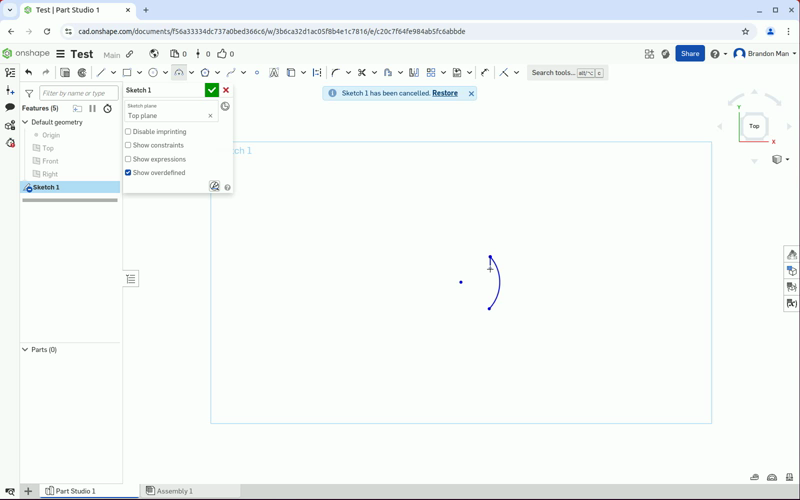
key_down(shift)
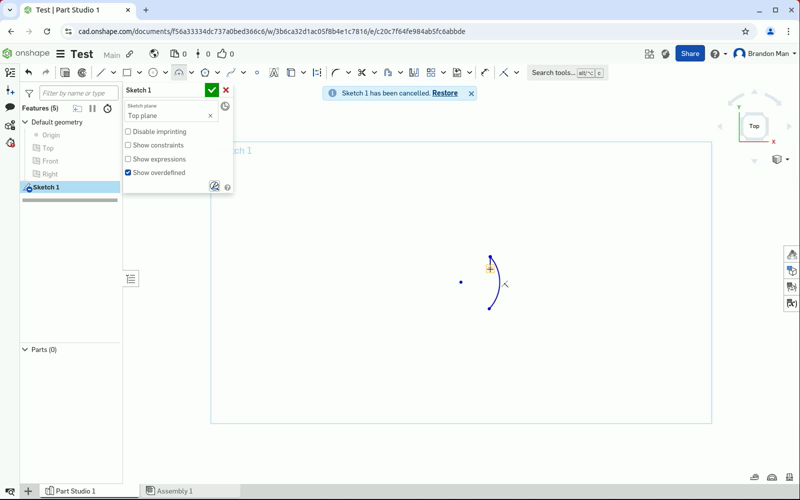
mouse_move(489, 296)
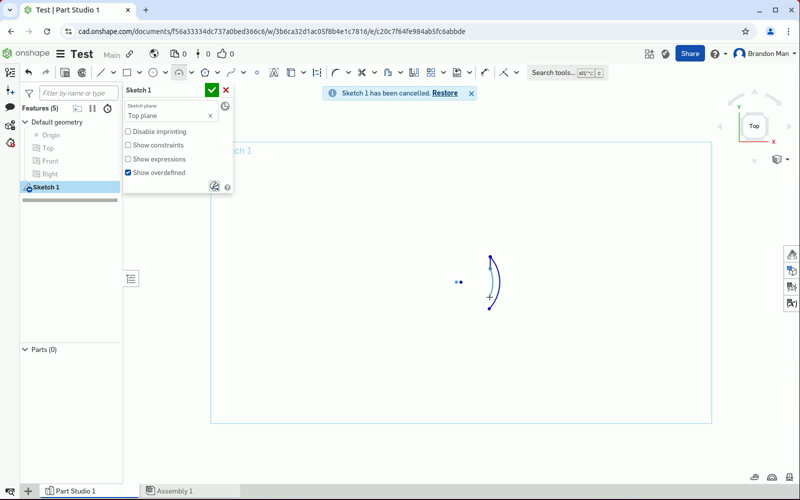
click(489, 296)
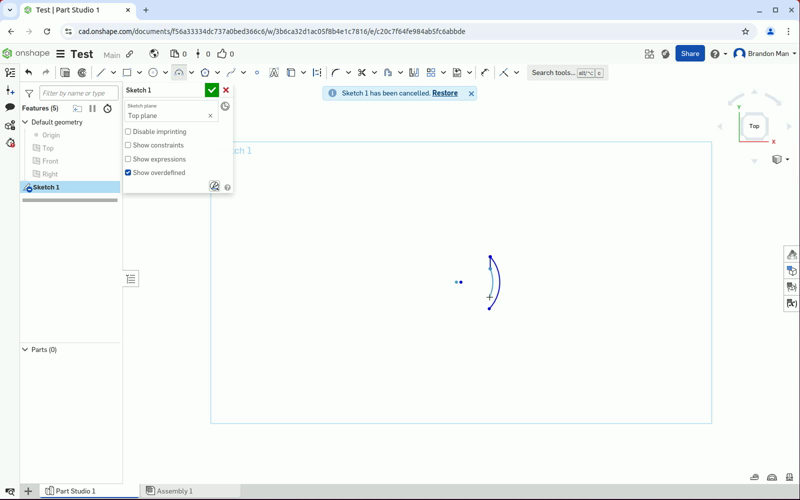
mouse_move(492, 282)
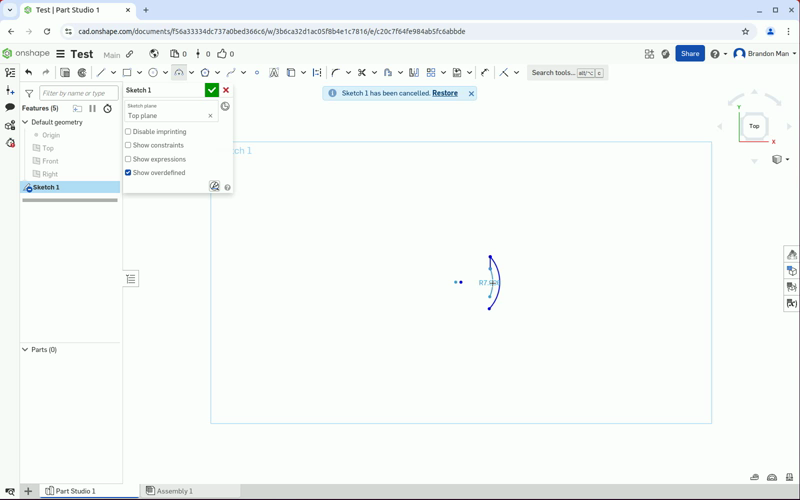
click(492, 282)
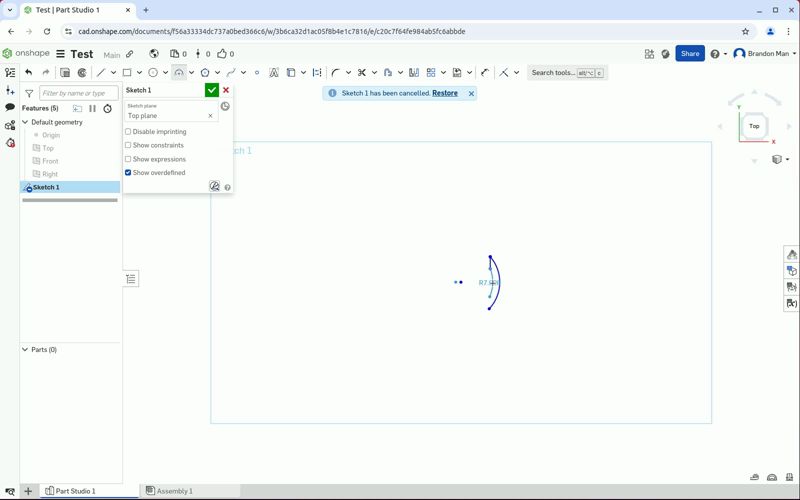
key_up(shift)
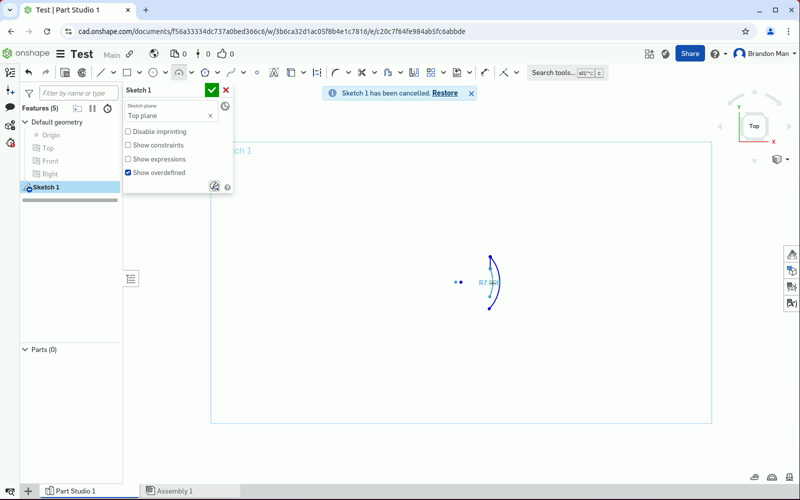
key(esc)
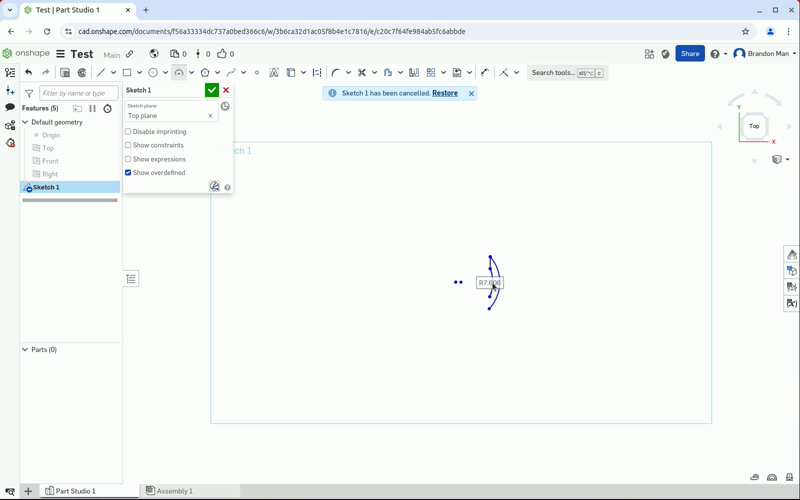
key(l)
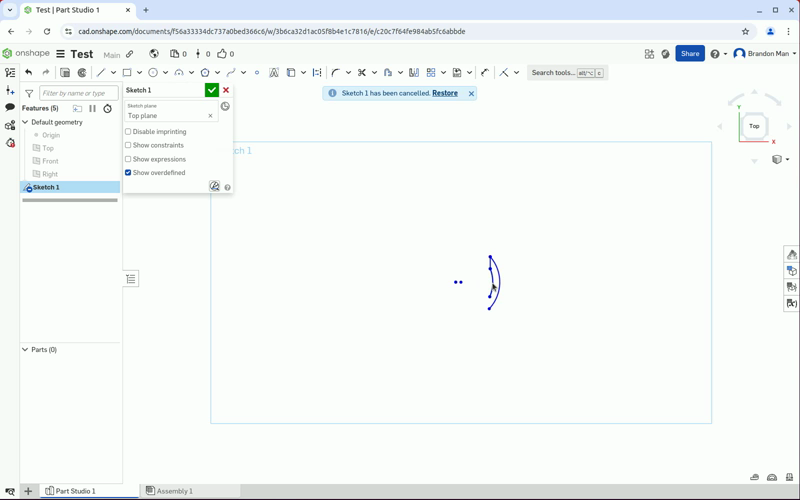
mouse_move(489, 296)
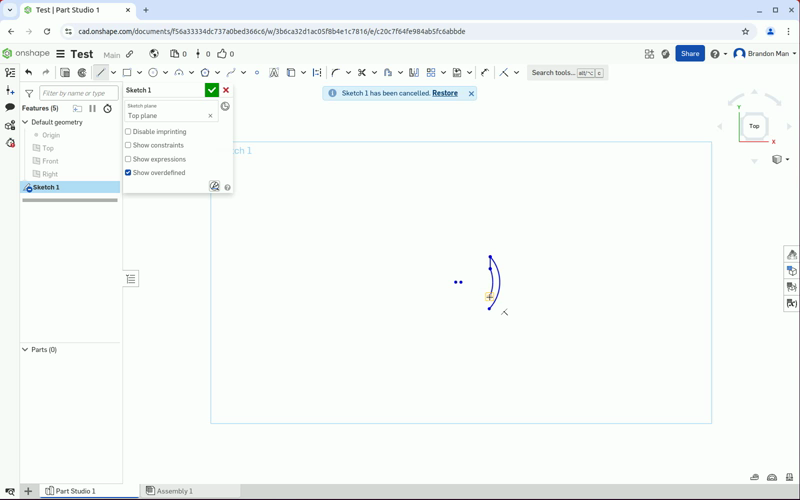
click(489, 296)
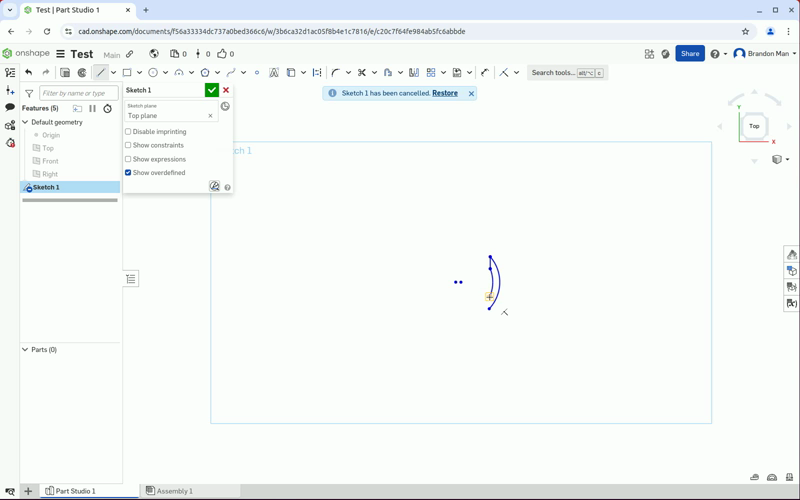
mouse_move(519, 296)
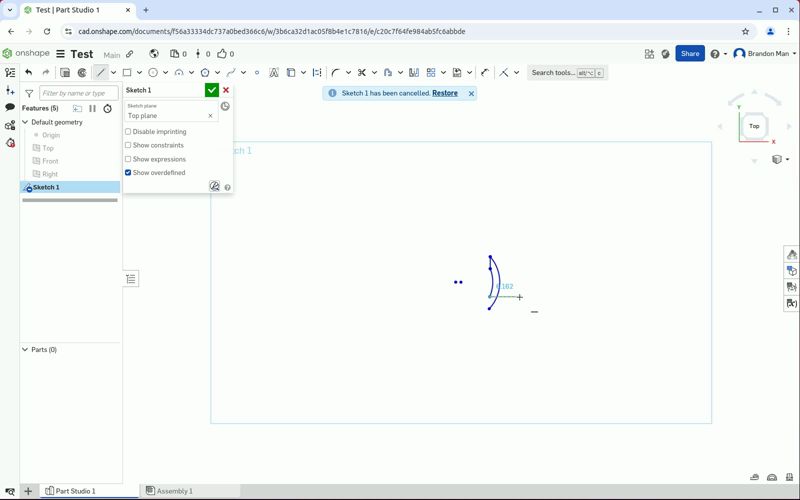
key_down(shift)
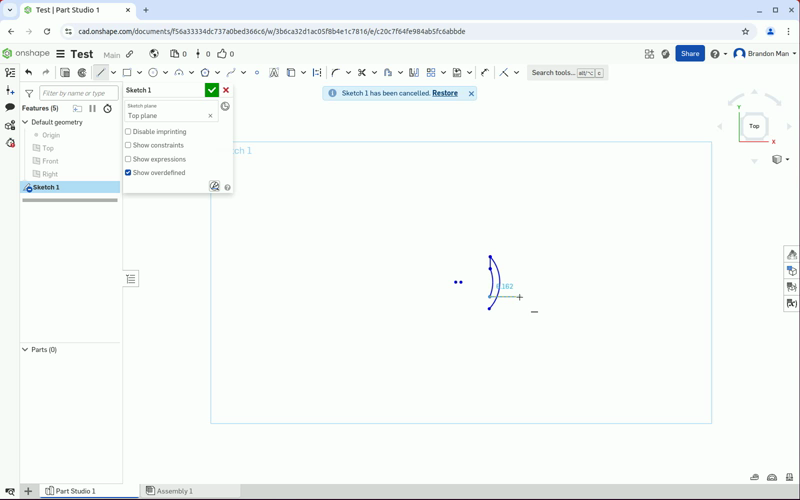
mouse_move(489, 308)
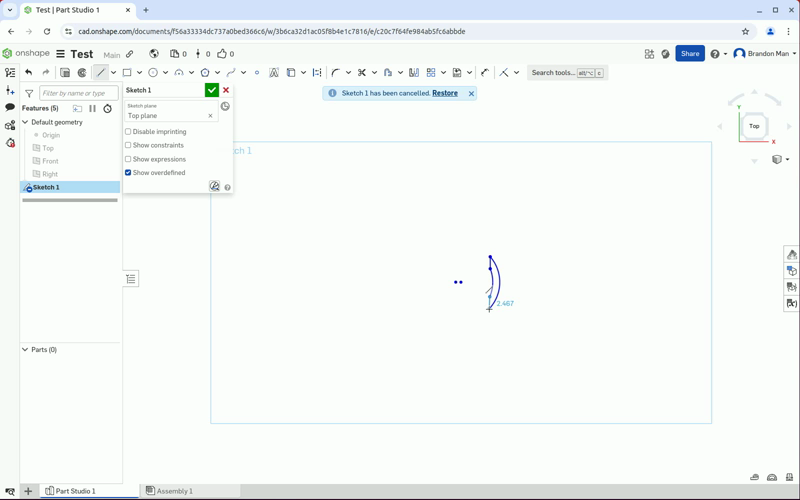
key_up(shift)
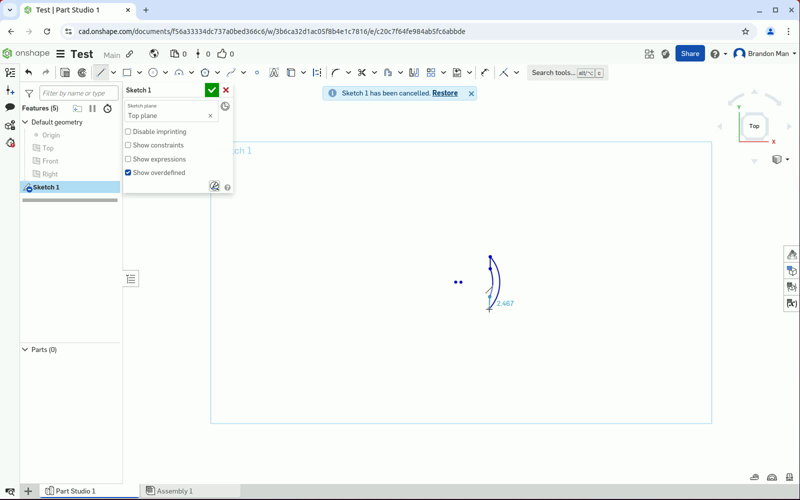
click(489, 308)
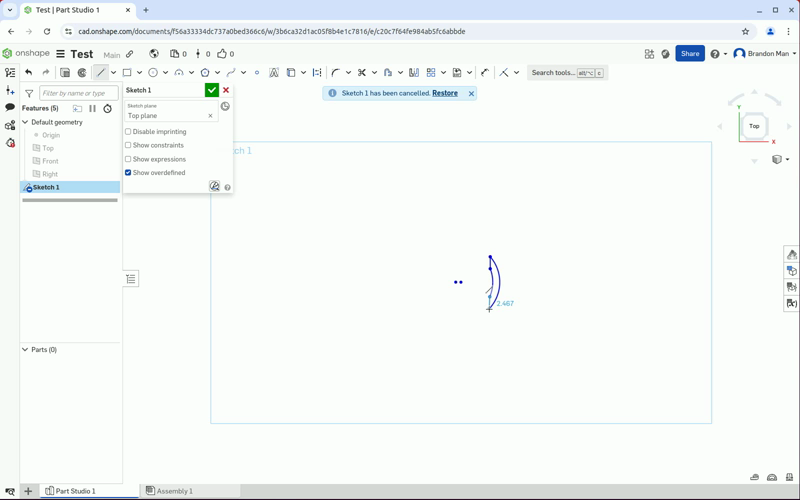
key(esc)
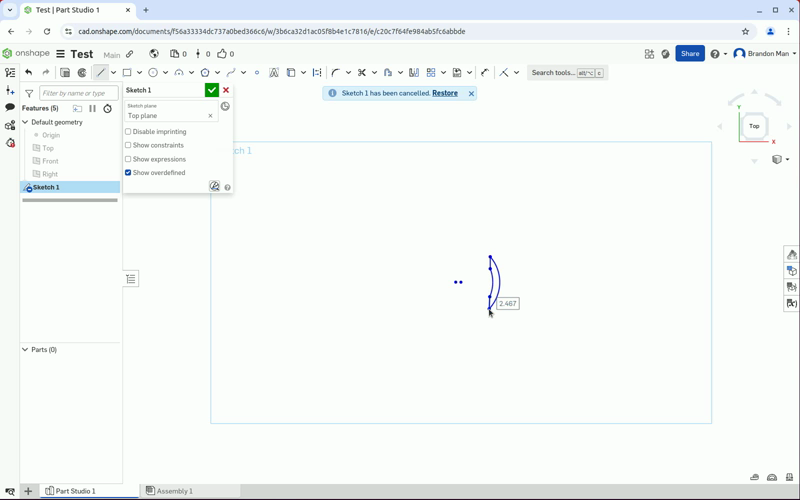
mouse_move(490, 296)
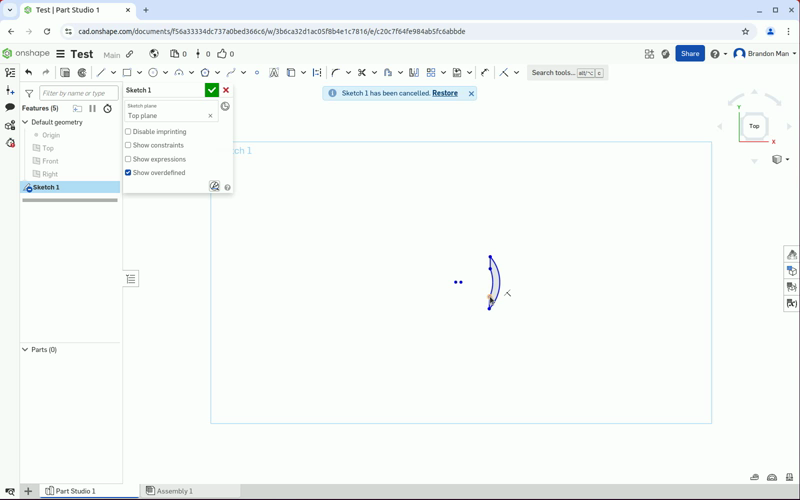
scroll(6)
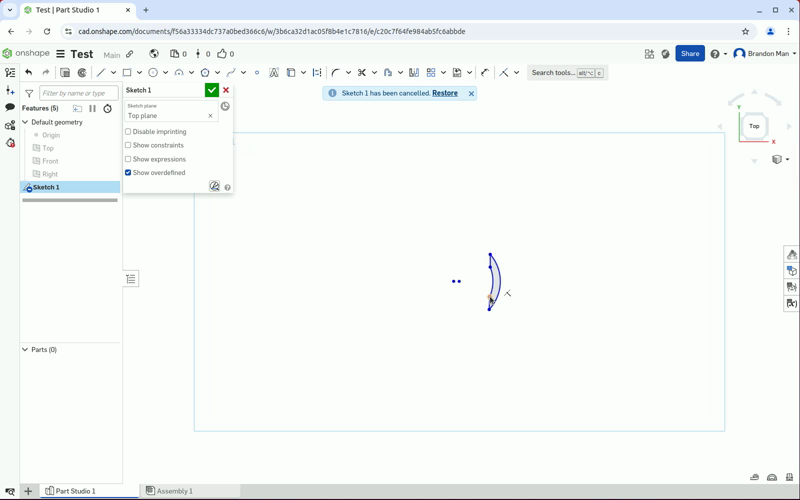
scroll(6)
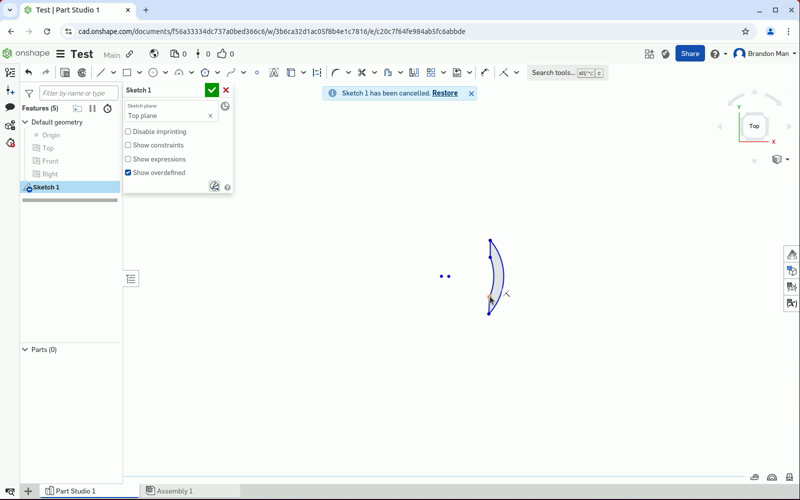
scroll(6)
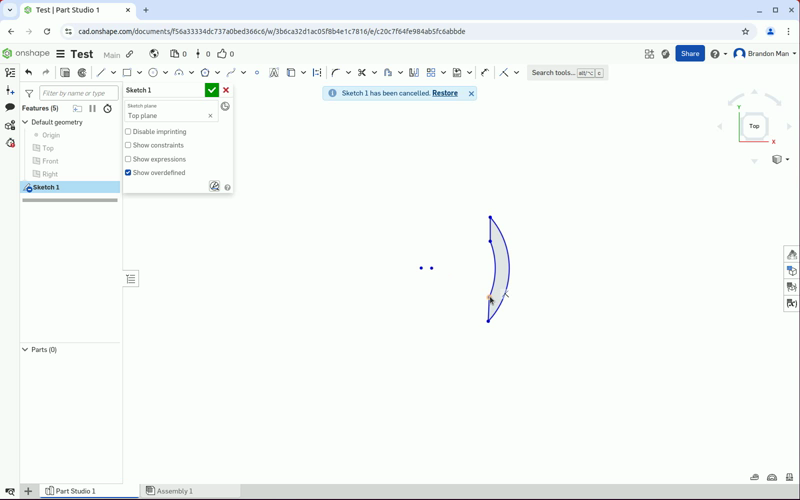
scroll(6)
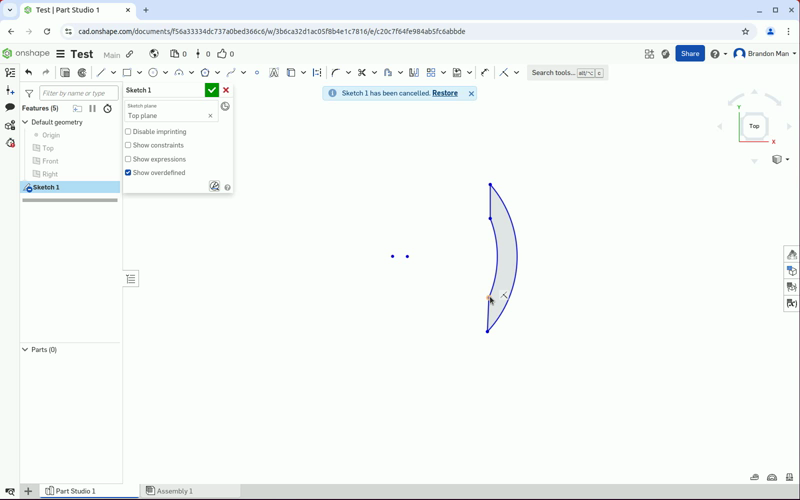
scroll(6)
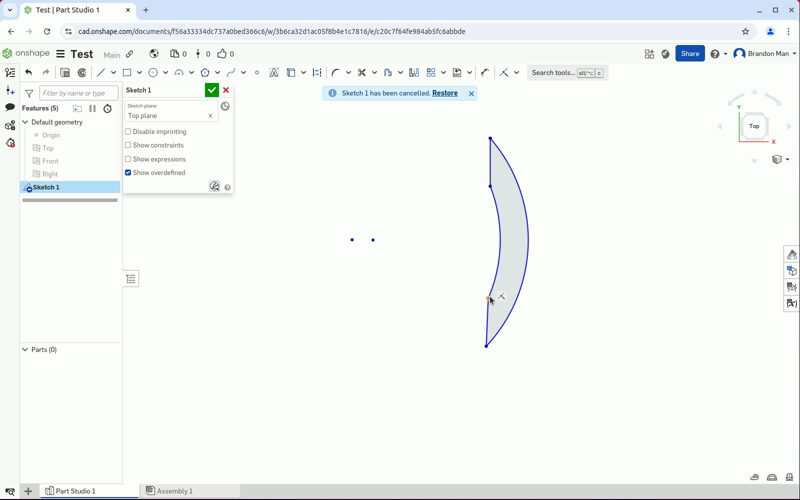
scroll(6)
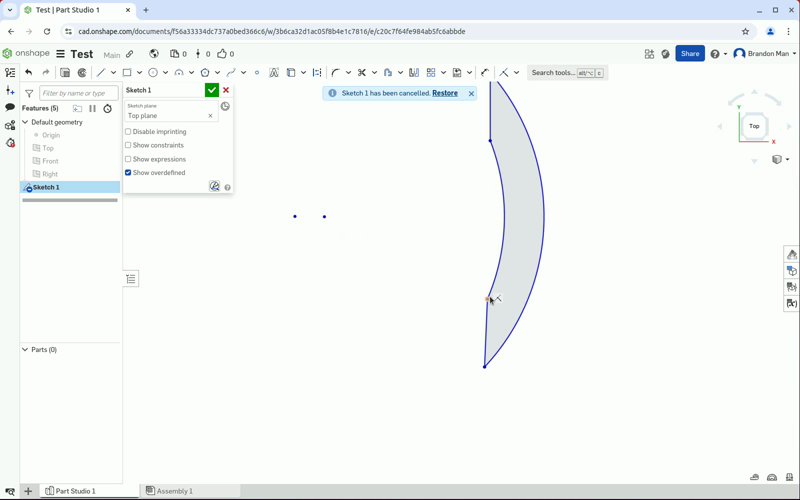
scroll(6)
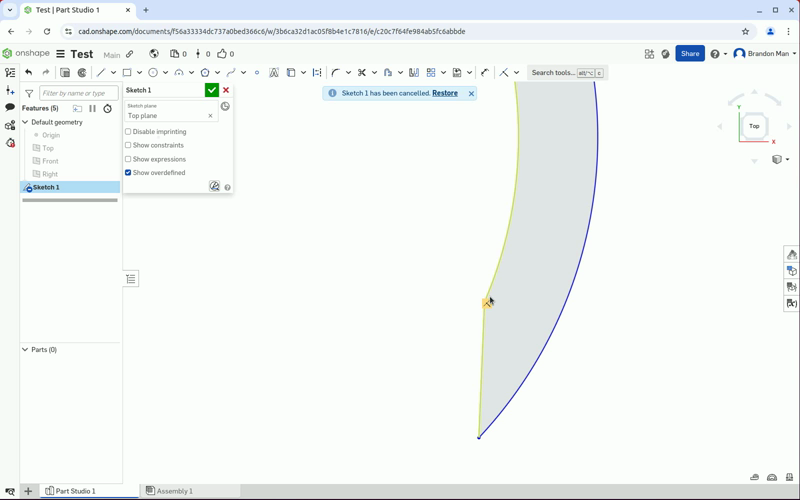
click(490, 296)
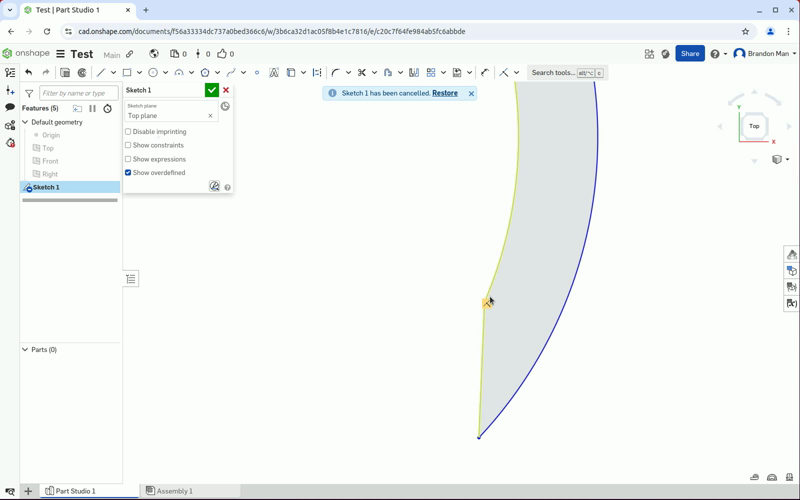
scroll(-6)
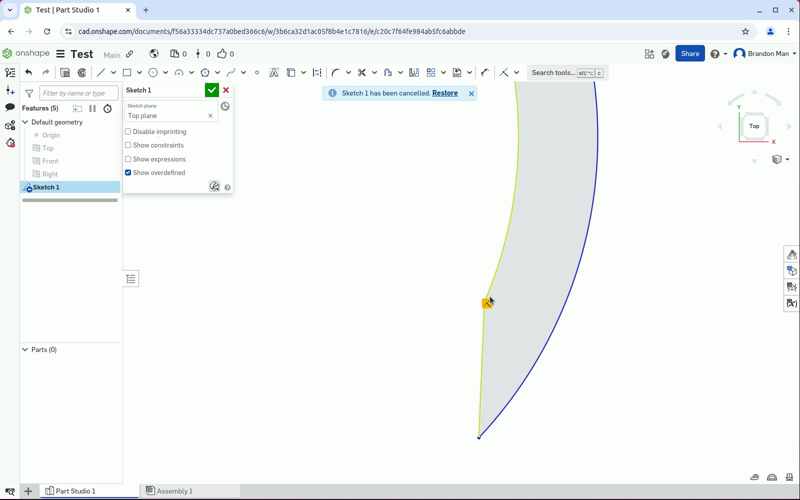
scroll(-6)
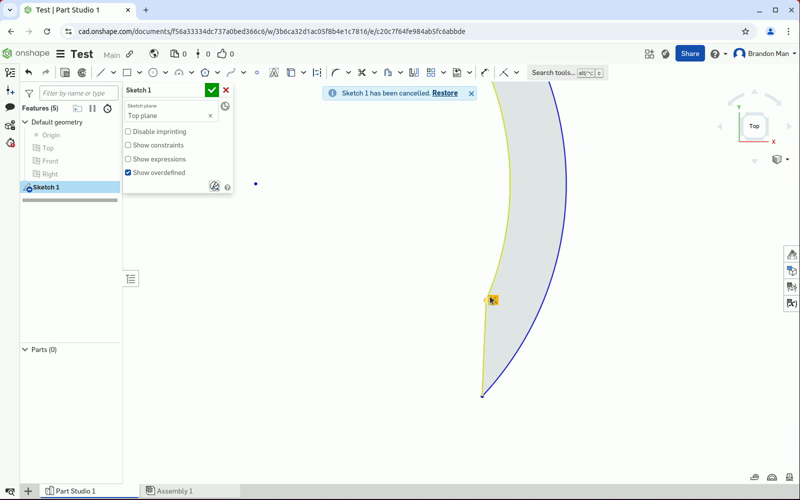
scroll(-6)
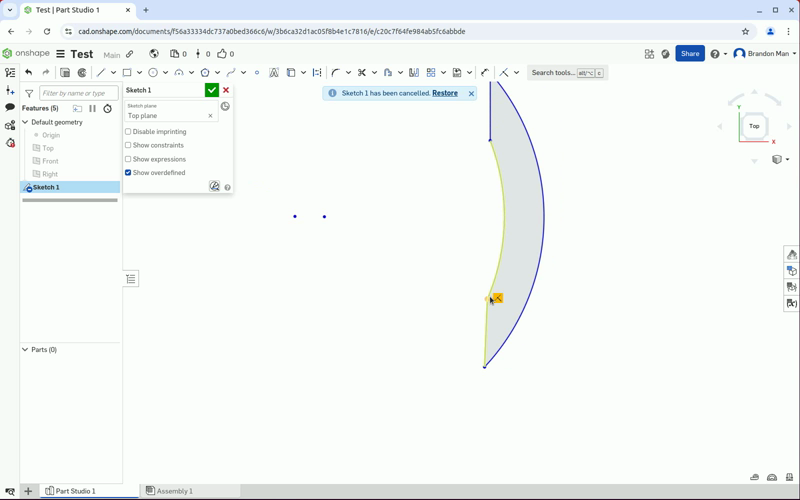
scroll(-6)
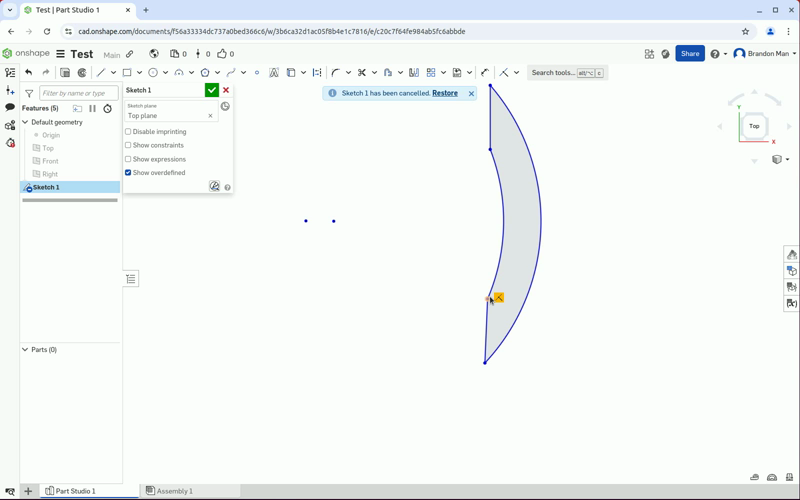
scroll(-6)
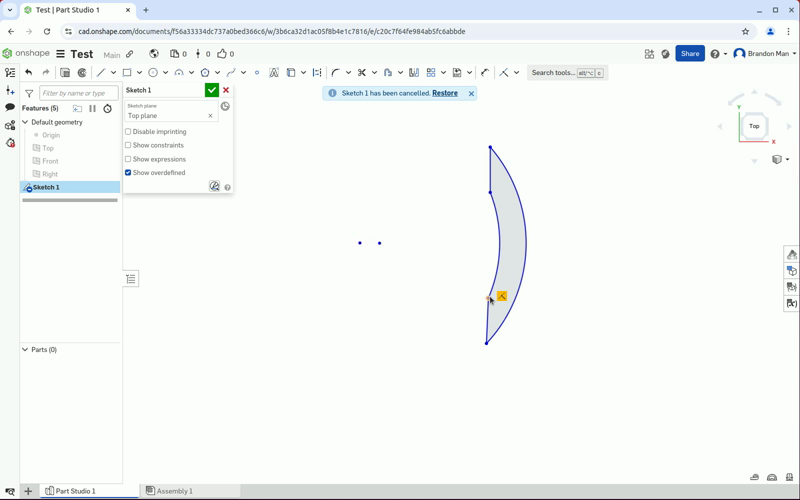
scroll(-6)
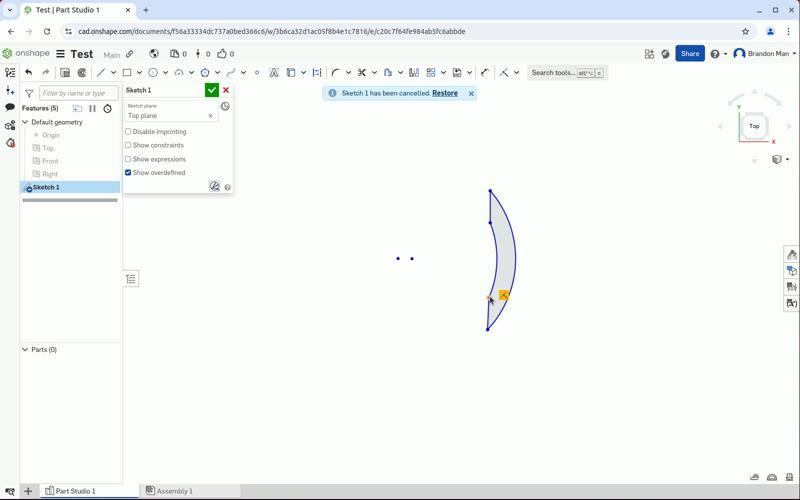
scroll(-6)
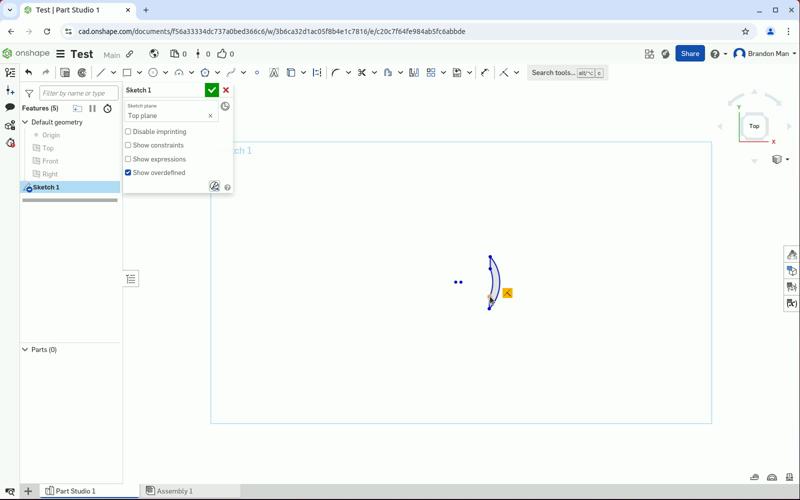
mouse_move(73, 352)
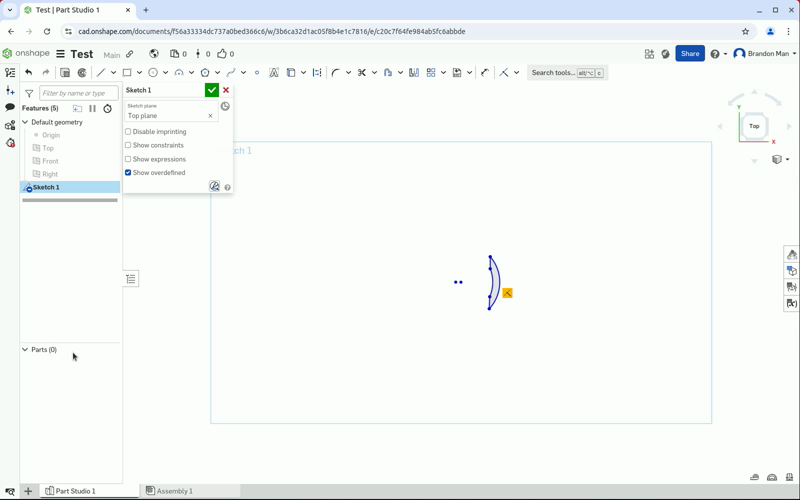
key(shift+y)
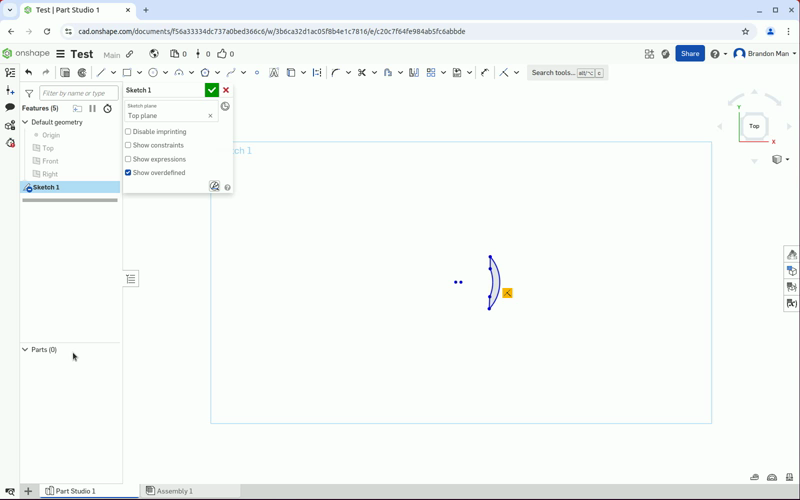
key(shift+e)
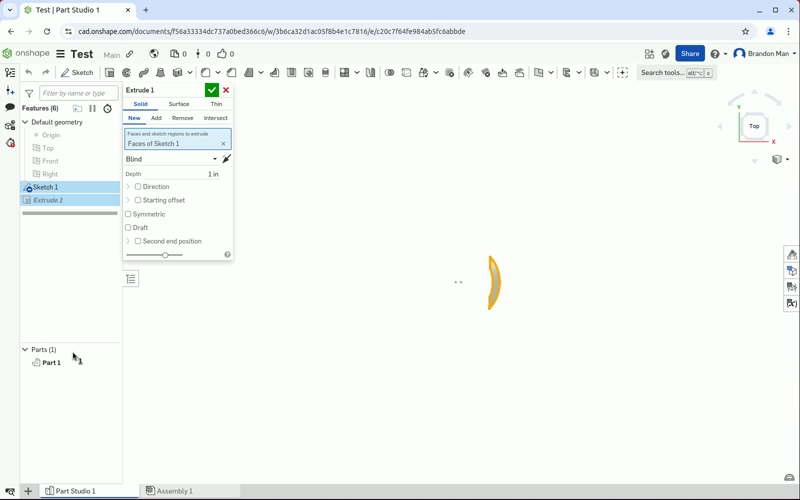
mouse_move(143, 106)
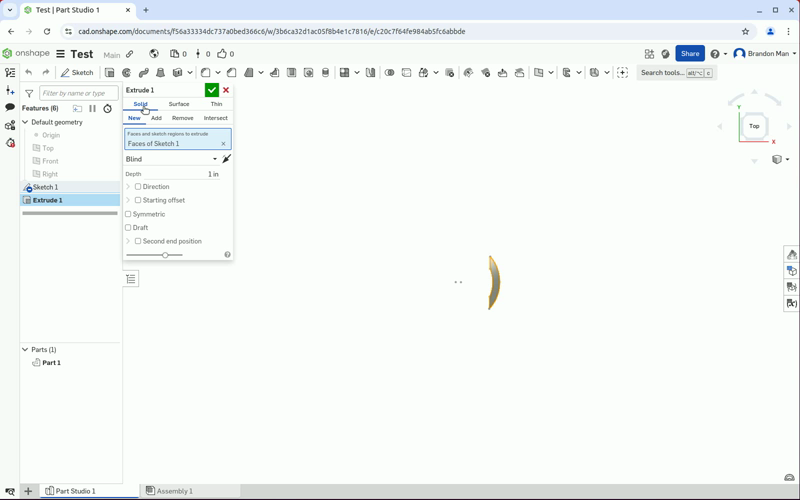
click(143, 106)
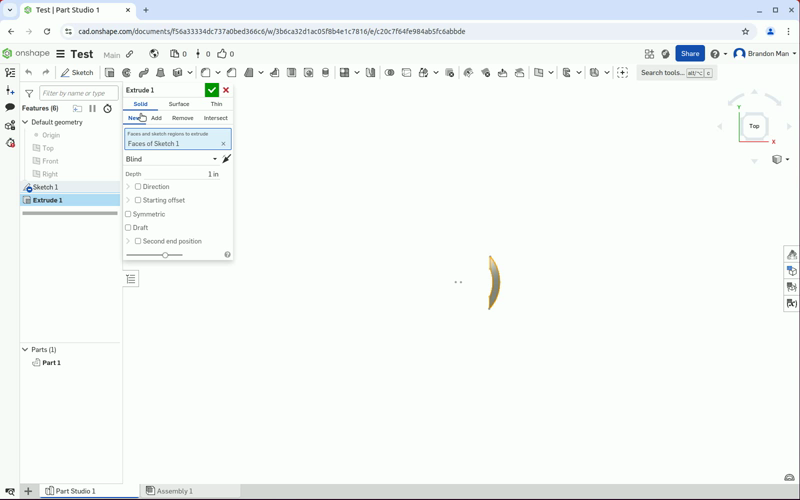
mouse_move(137, 120)
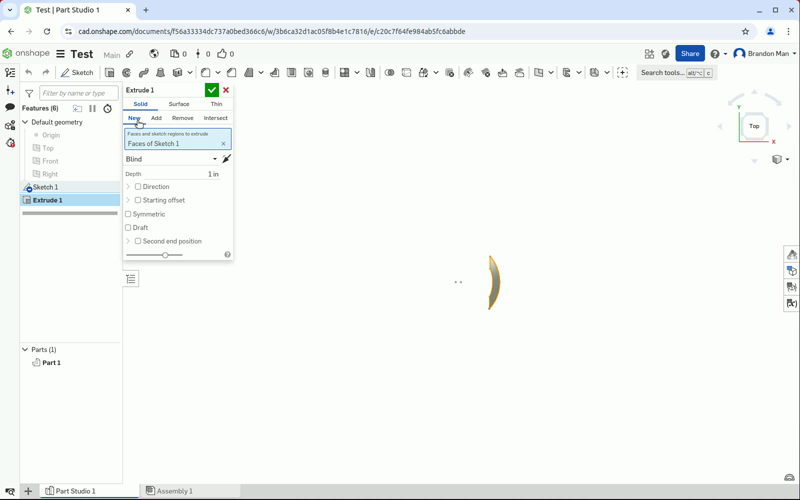
click(137, 120)
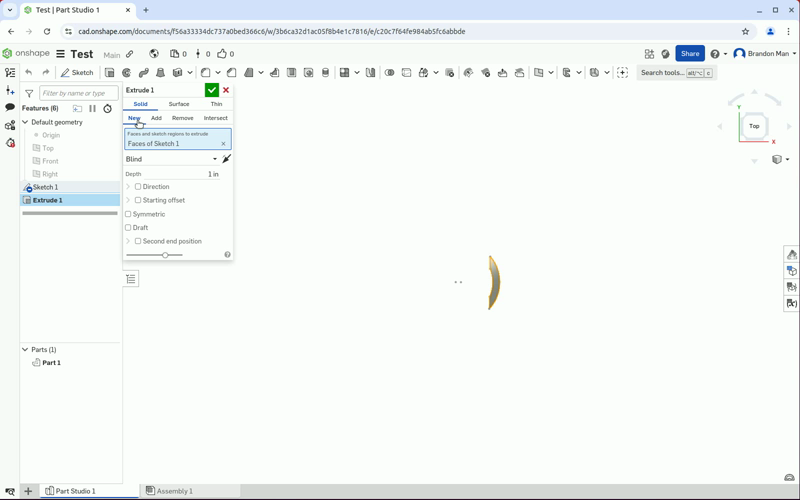
key(tab, 4)
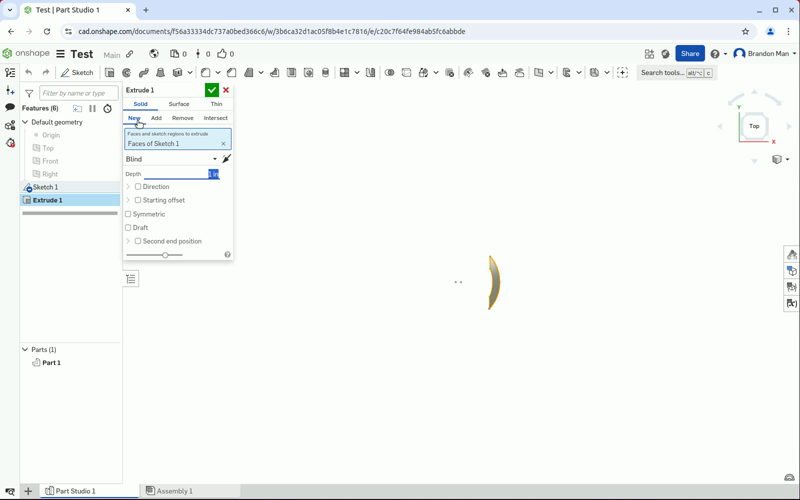
text(-4.333)
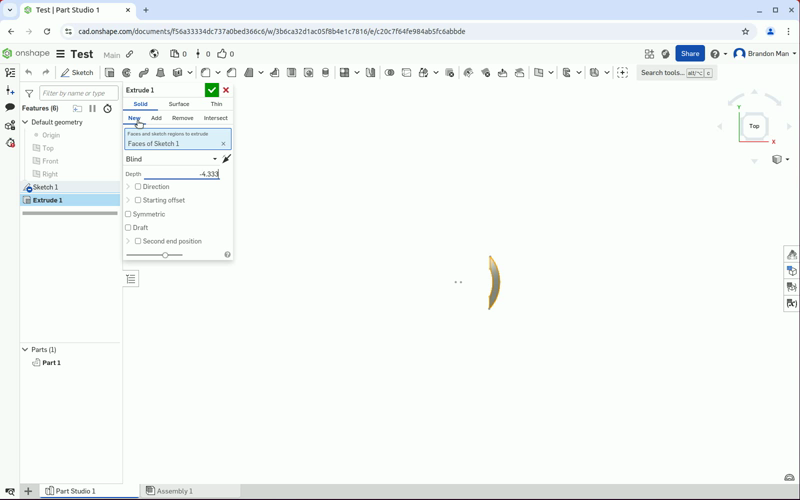
key(enter)
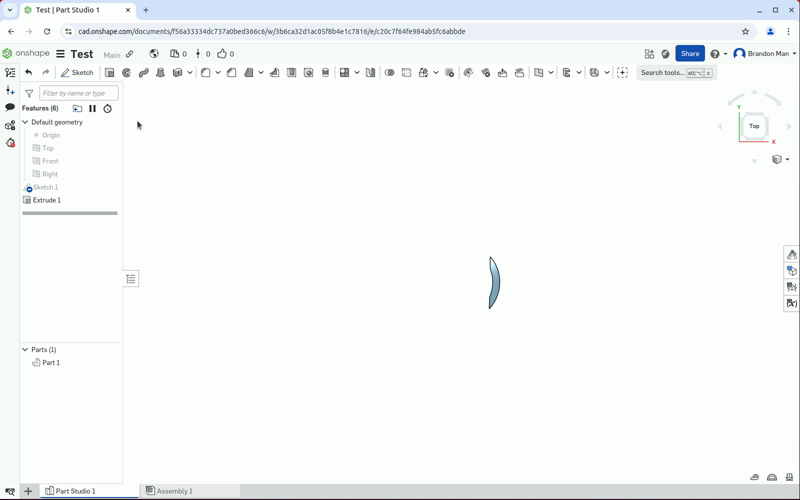
key(shift+h)
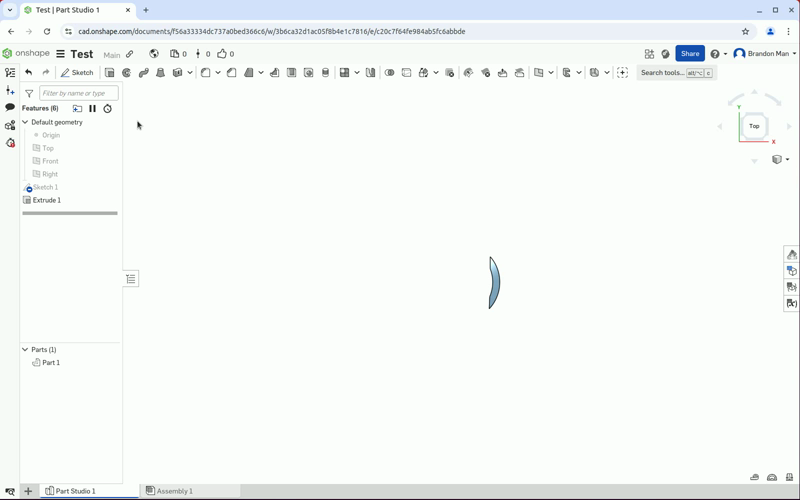
key(shift+h)
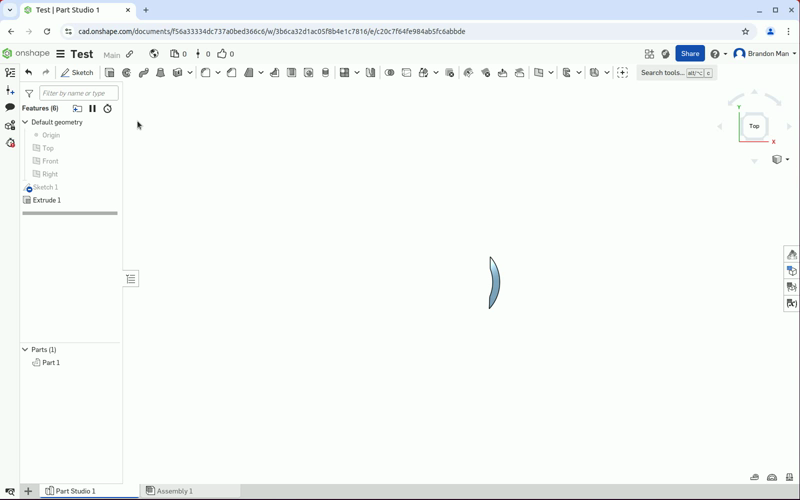
mouse_move(73, 189)
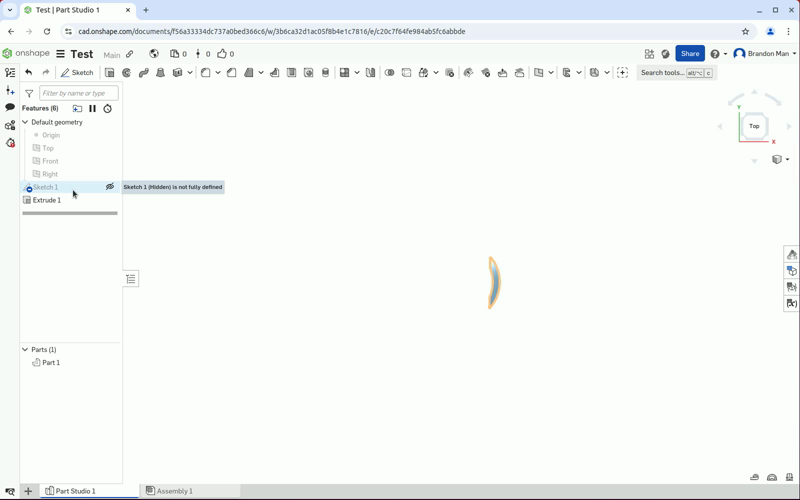
click(73, 189)
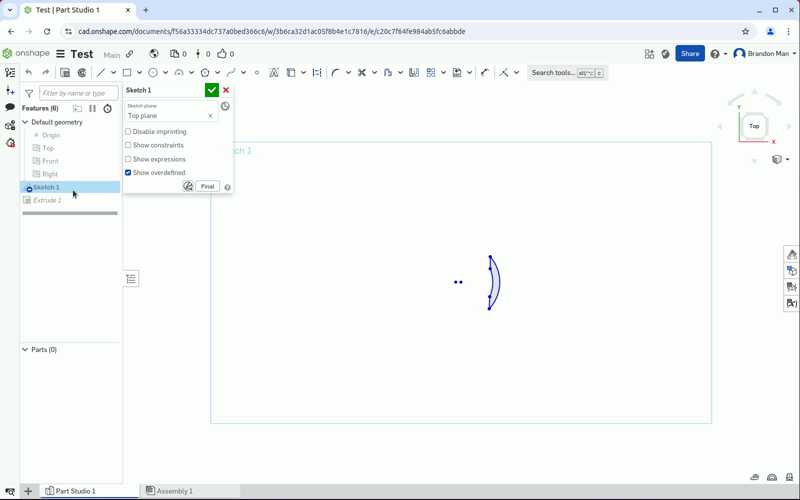
mouse_move(229, 92)
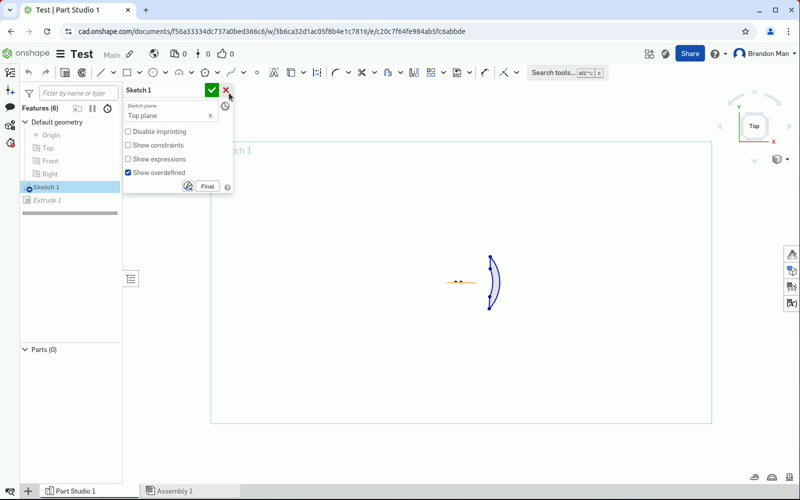
click(229, 92)
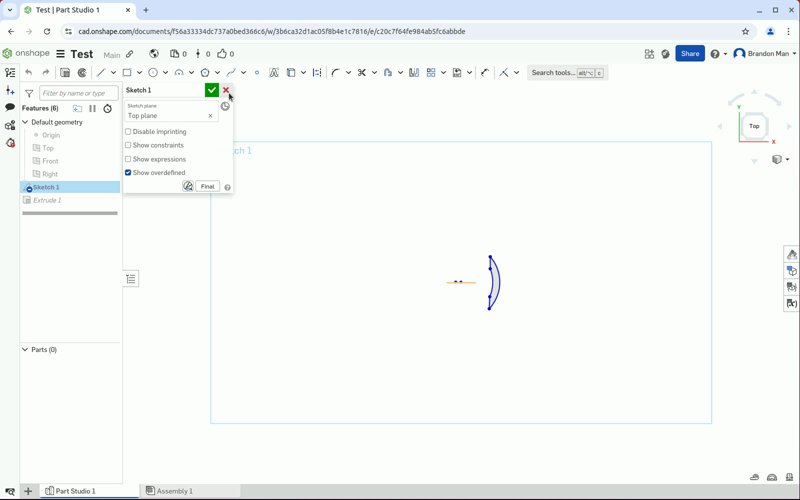
key(shift+s)
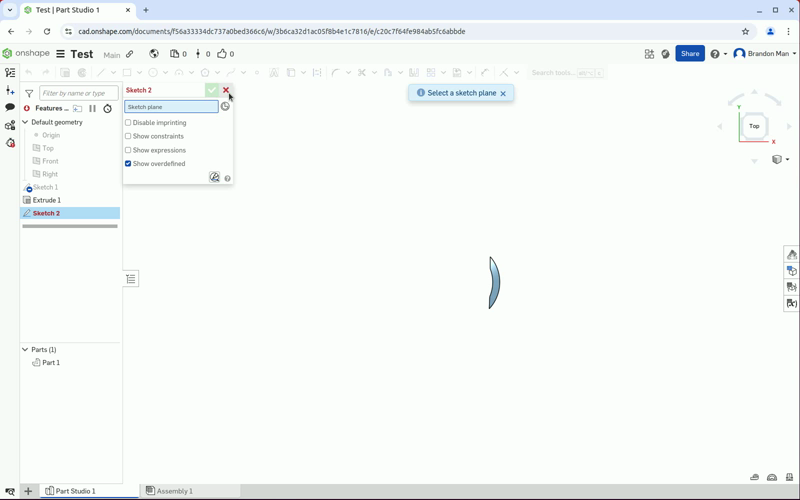
mouse_move(73, 150)
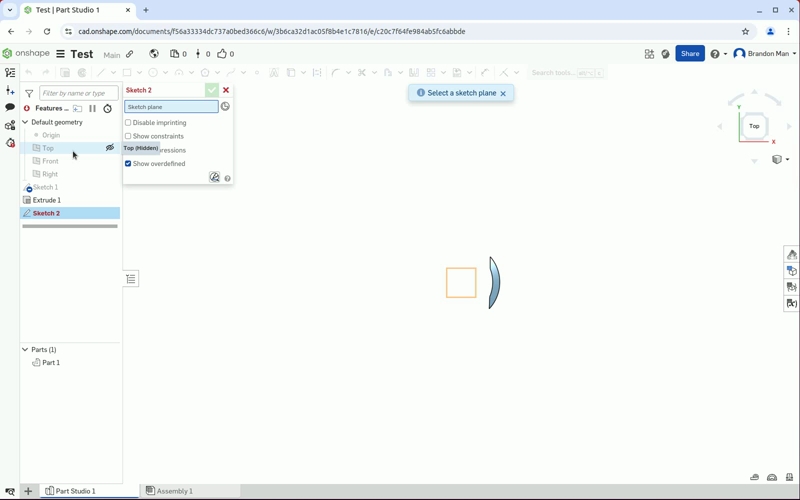
click(73, 150)
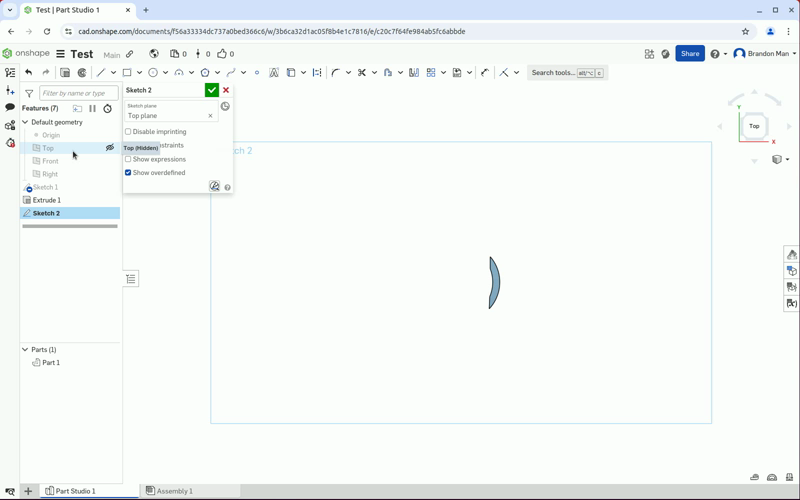
mouse_move(73, 352)
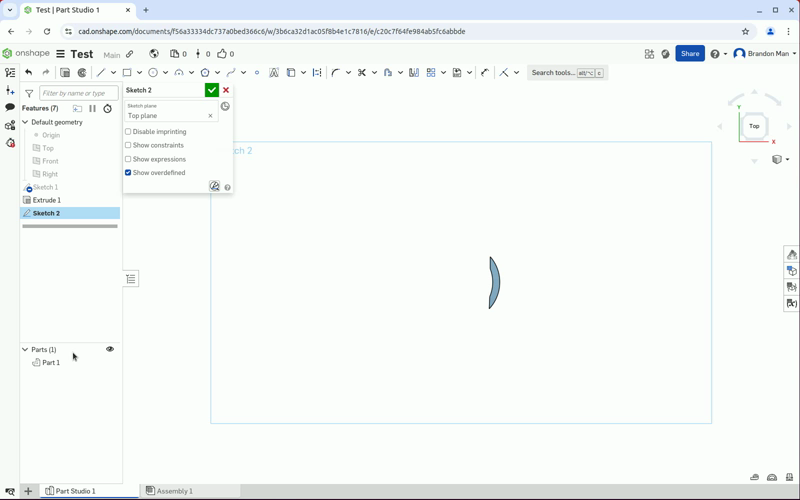
key(y)
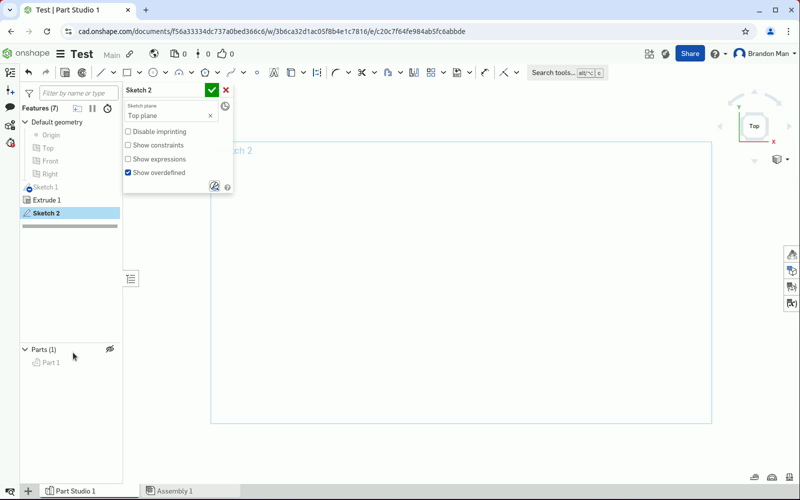
key(a)
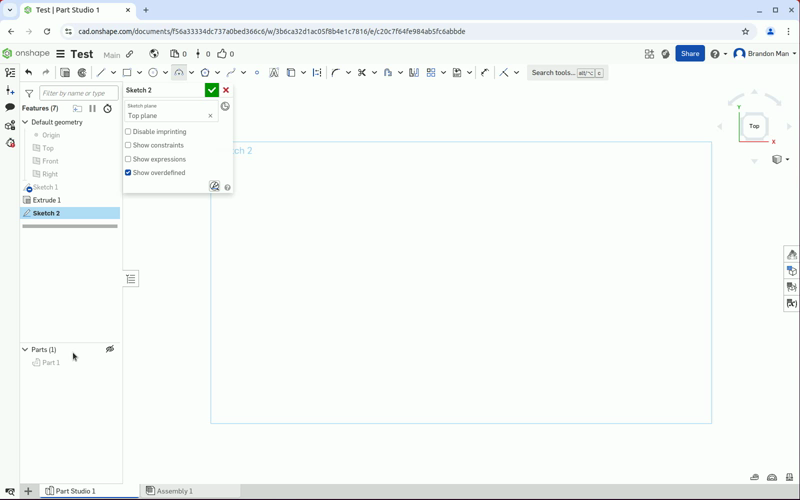
key_down(shift)
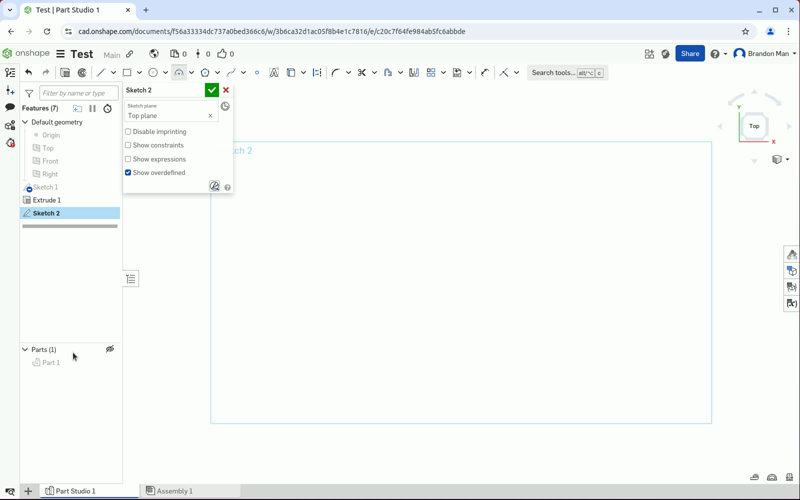
mouse_move(431, 258)
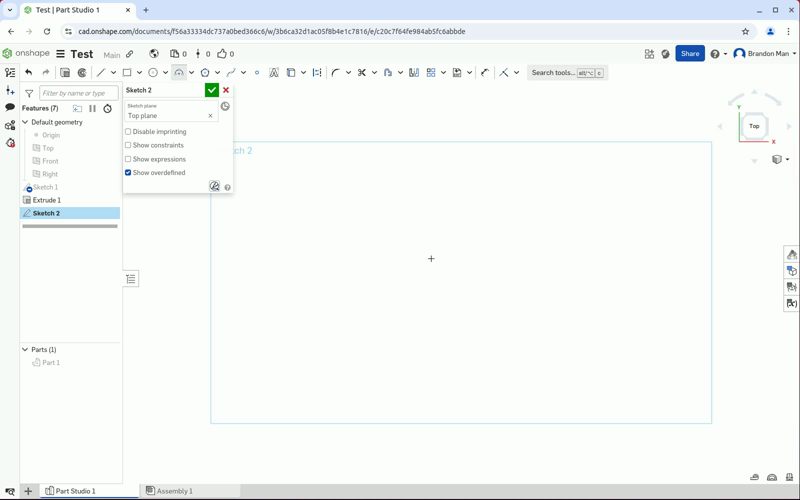
click(431, 258)
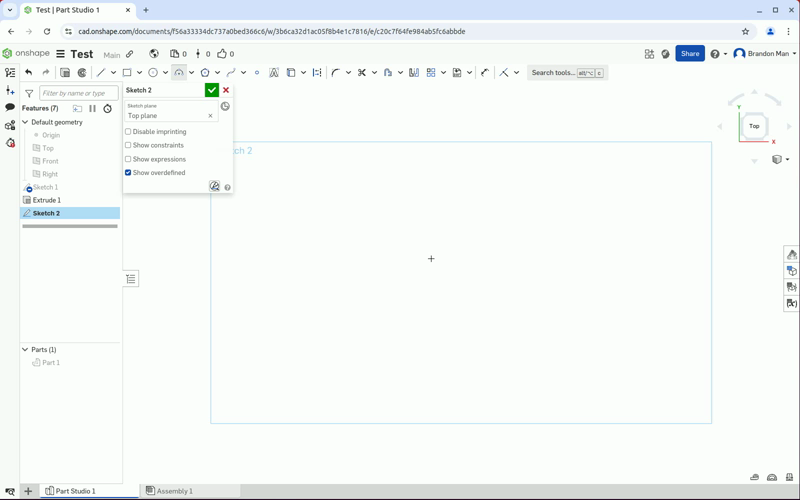
key_up(shift)
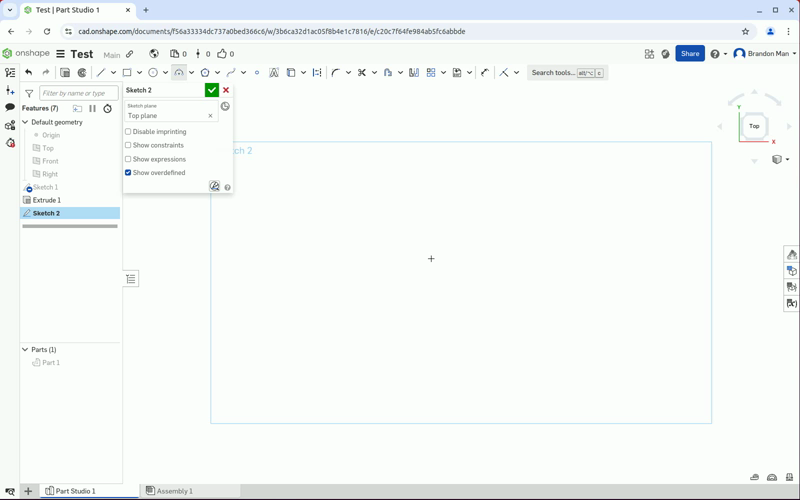
key_down(shift)
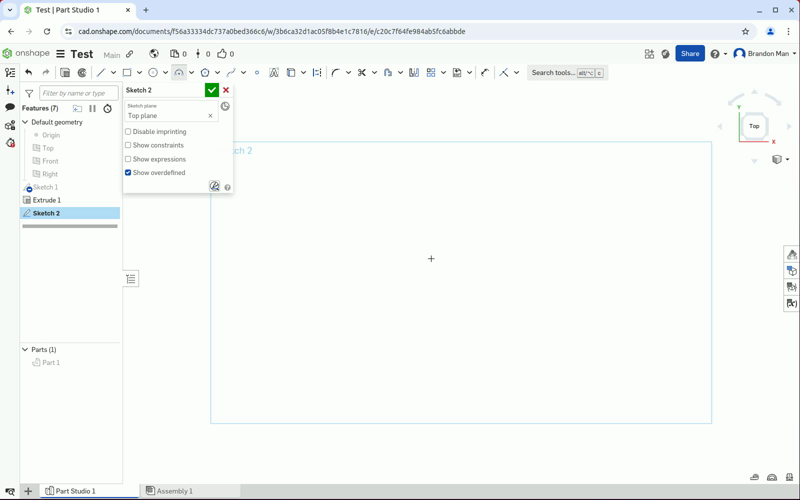
mouse_move(432, 310)
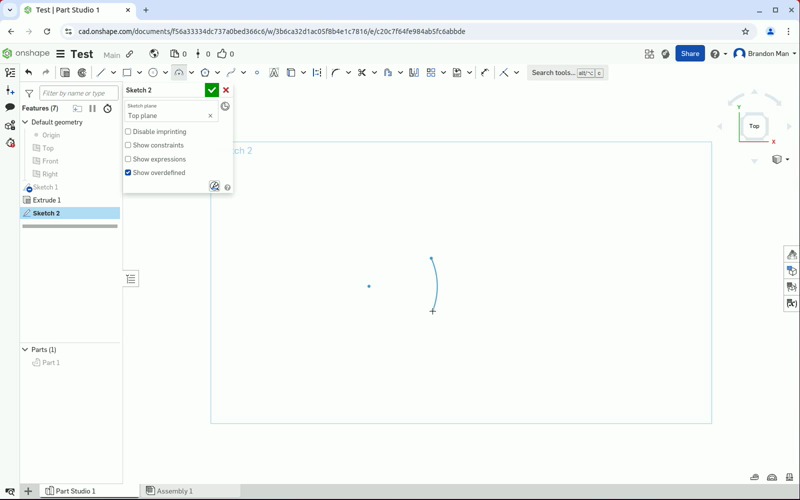
click(432, 310)
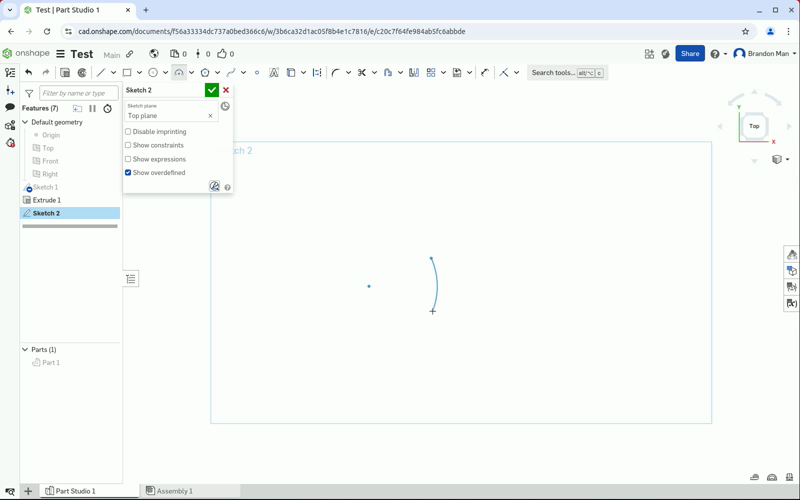
mouse_move(422, 284)
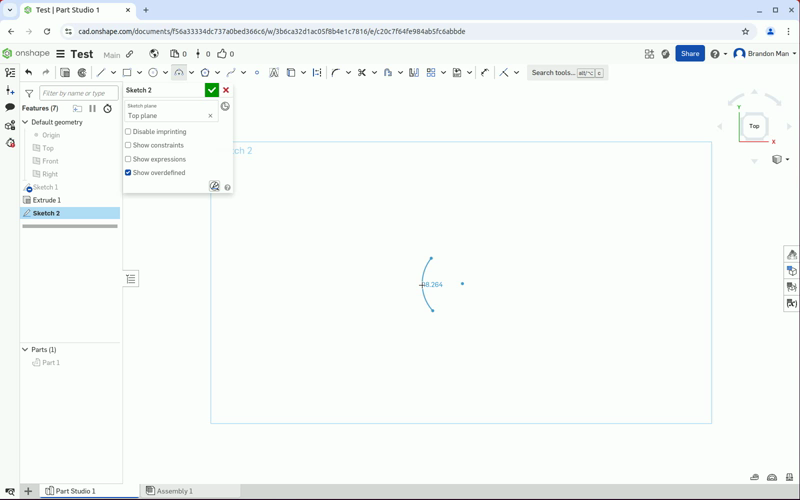
click(422, 284)
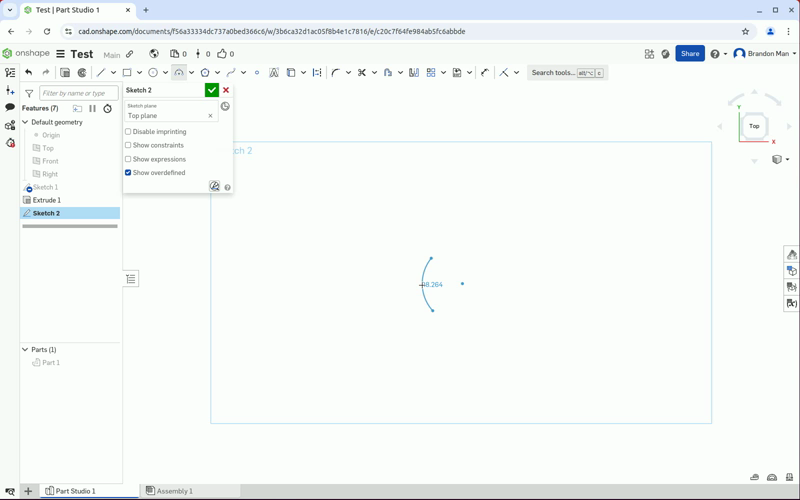
key_up(shift)
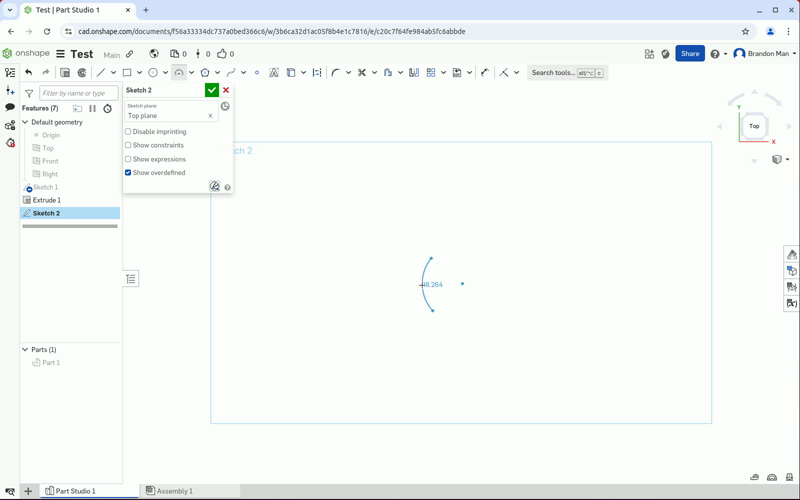
key(esc)
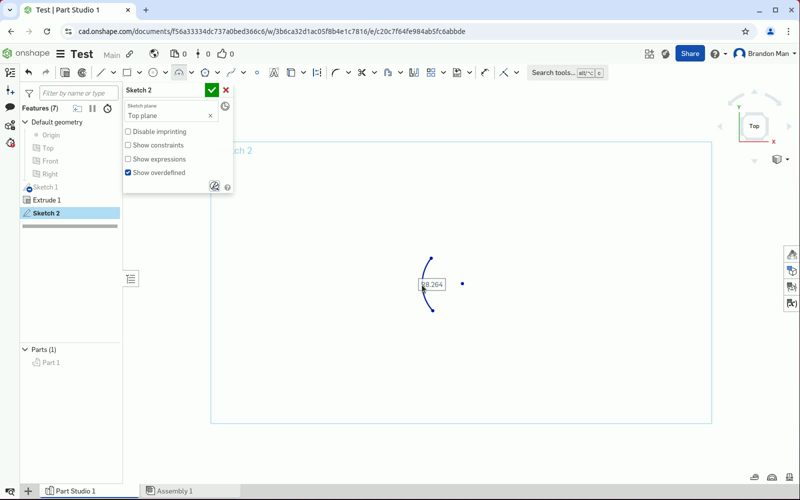
key(l)
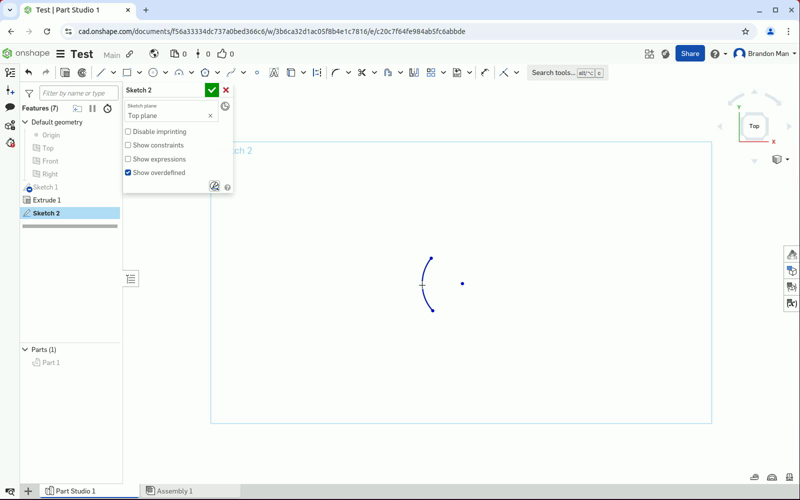
mouse_move(432, 310)
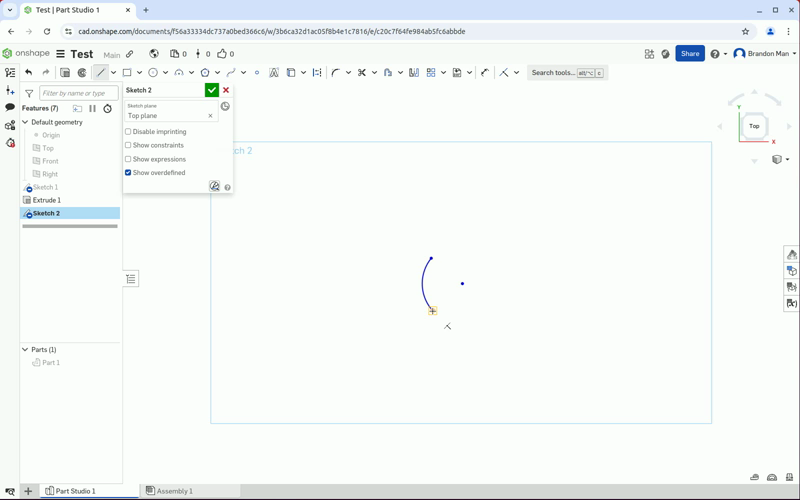
click(432, 310)
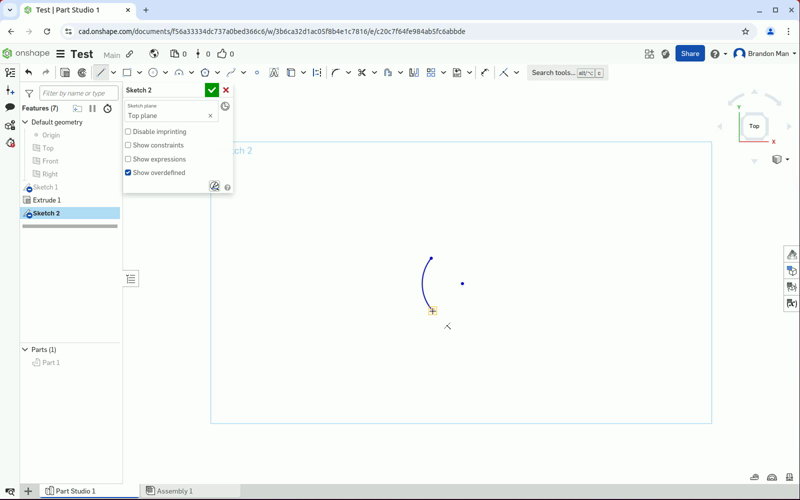
key_down(shift)
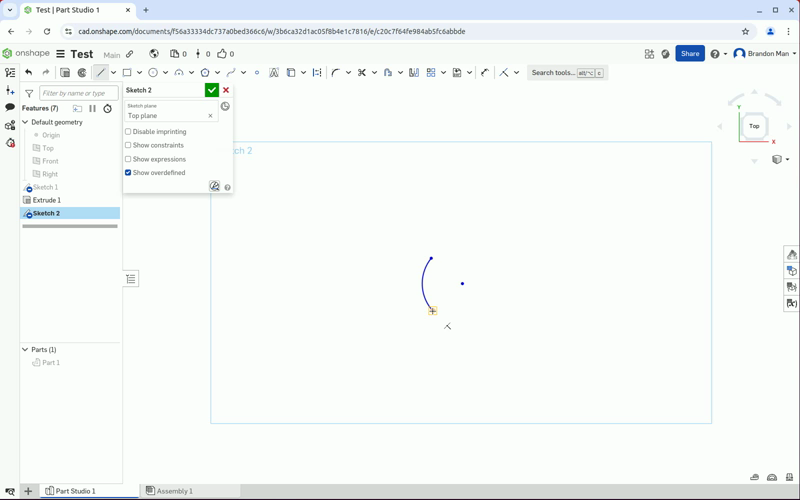
mouse_move(462, 310)
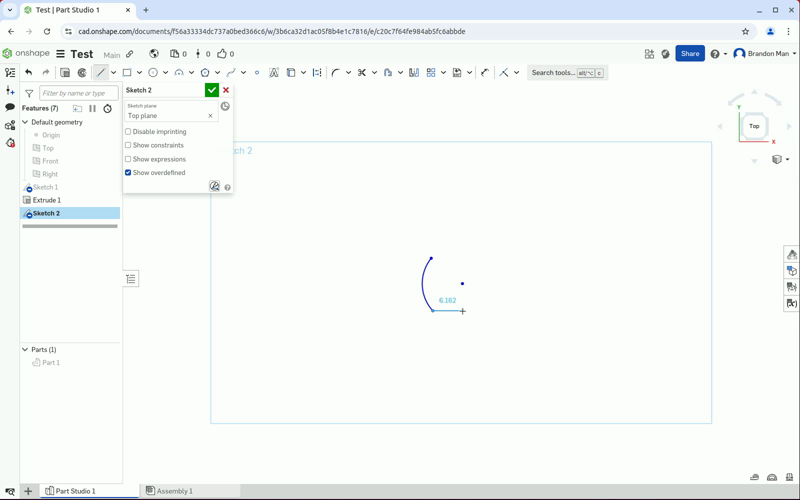
mouse_move(432, 298)
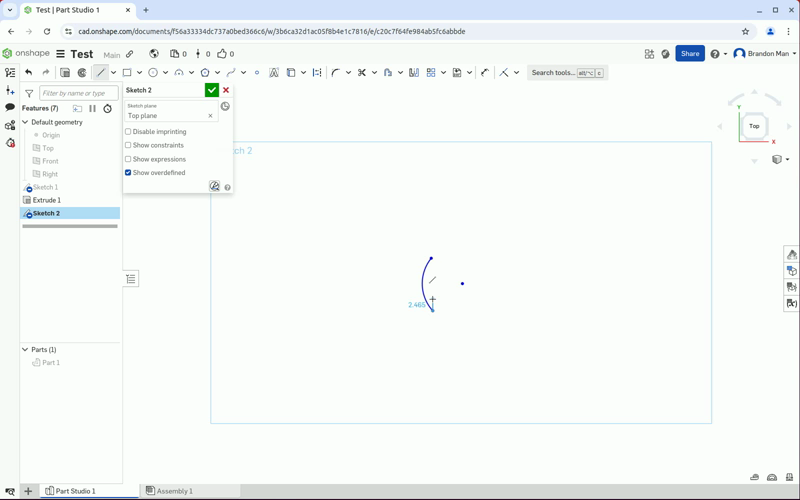
click(432, 298)
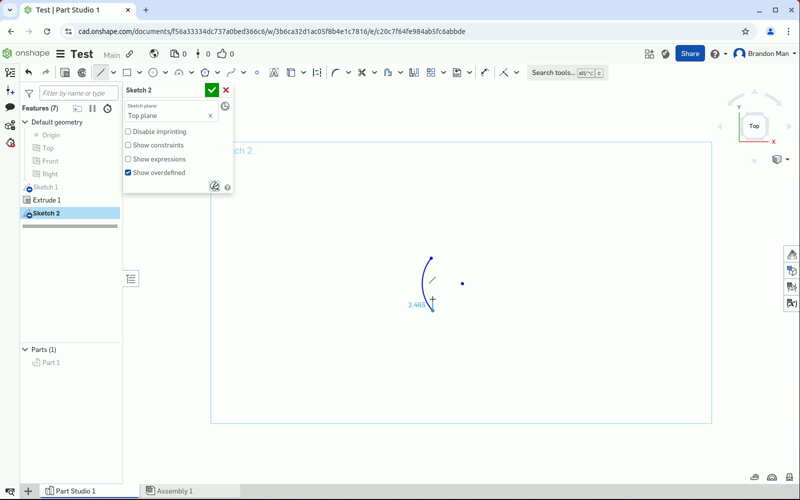
key_up(shift)
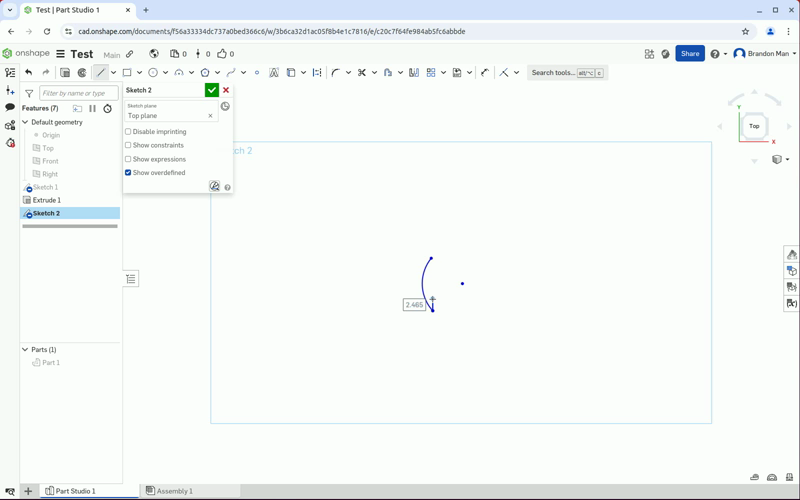
key(esc)
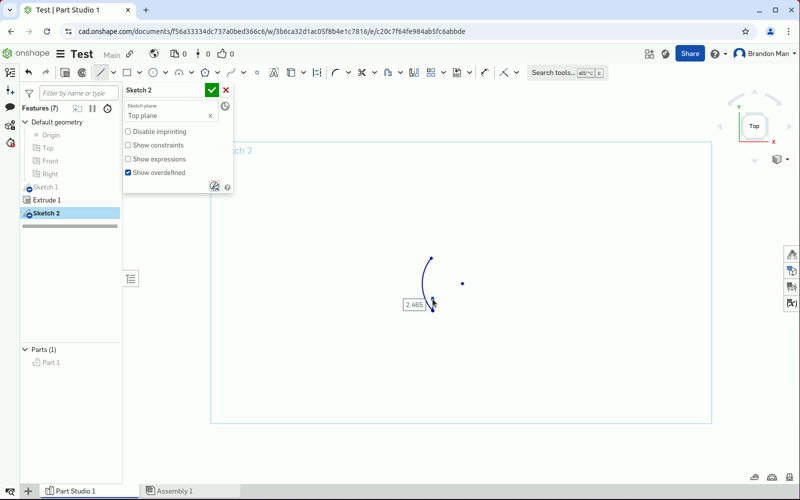
key(a)
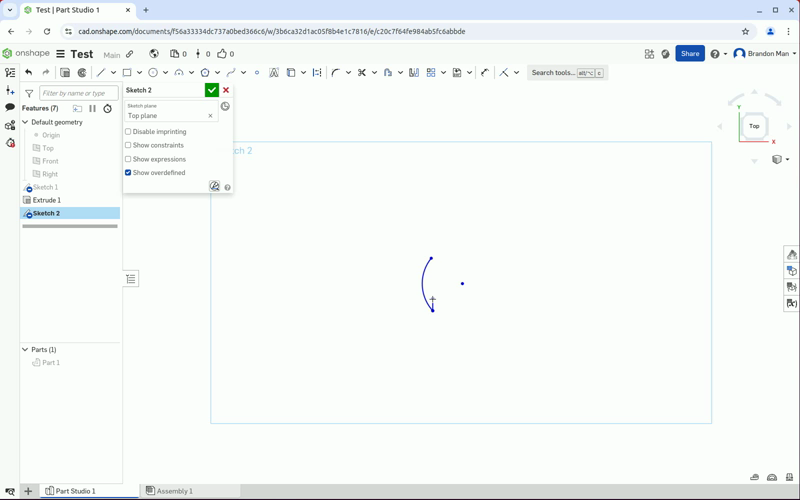
mouse_move(432, 298)
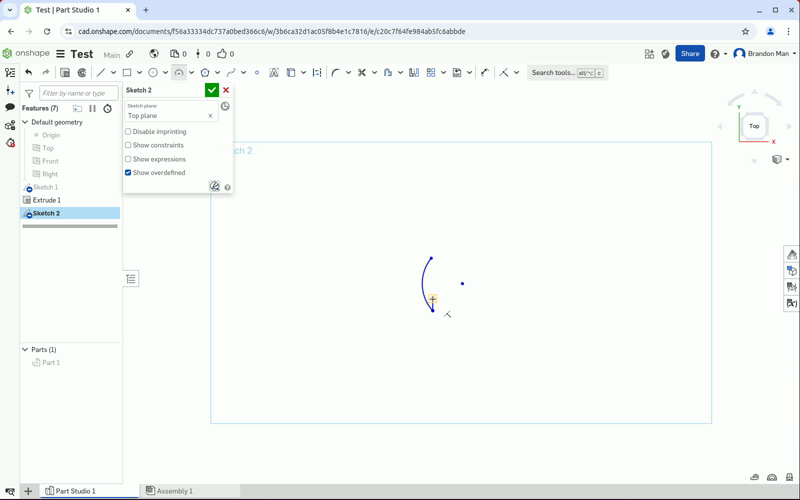
click(432, 298)
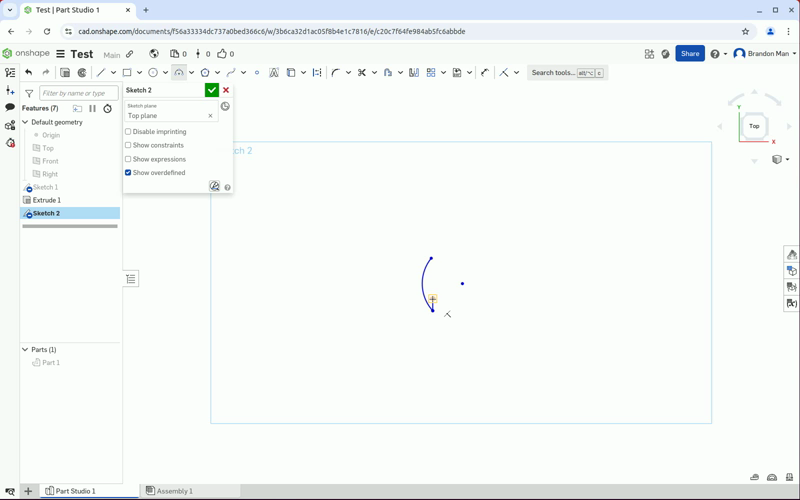
key_down(shift)
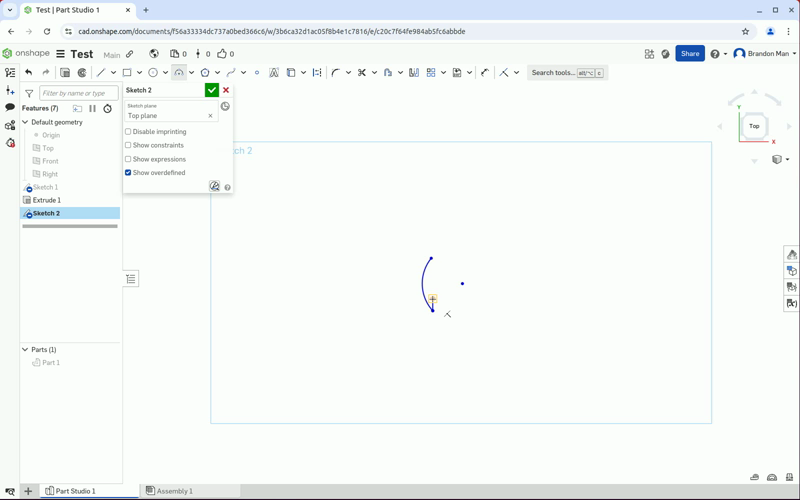
mouse_move(431, 270)
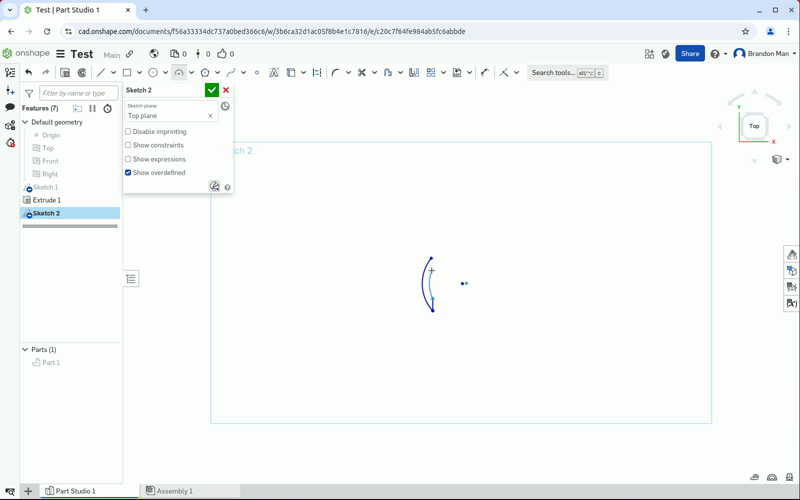
click(431, 270)
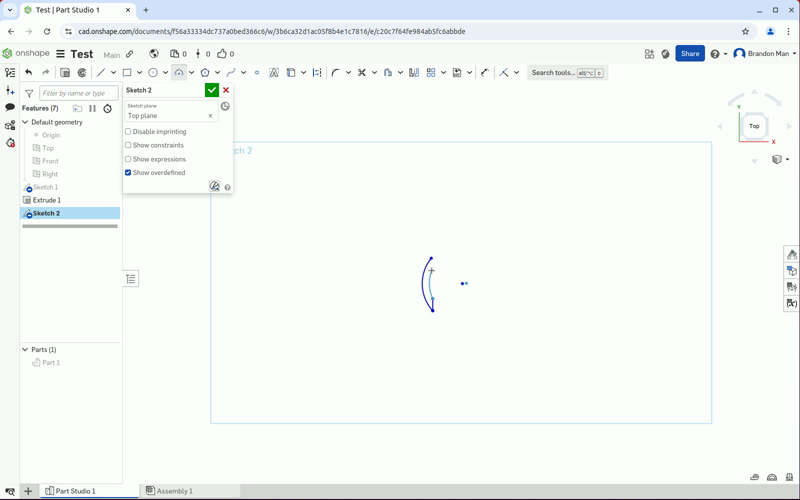
mouse_move(429, 284)
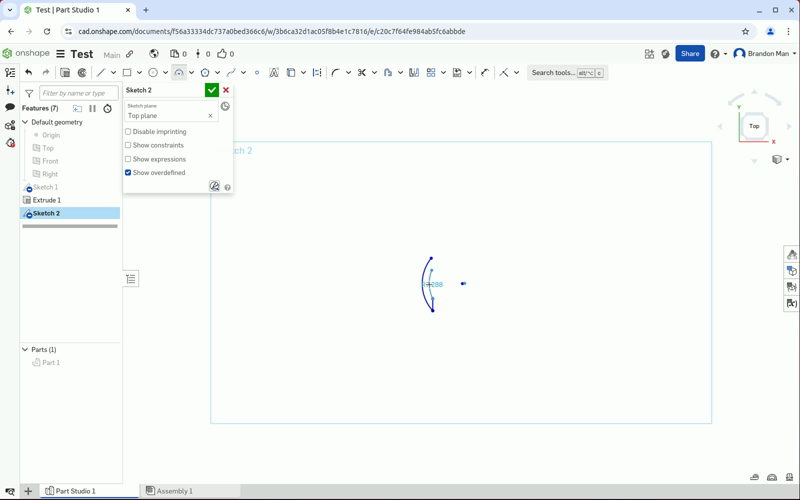
click(429, 284)
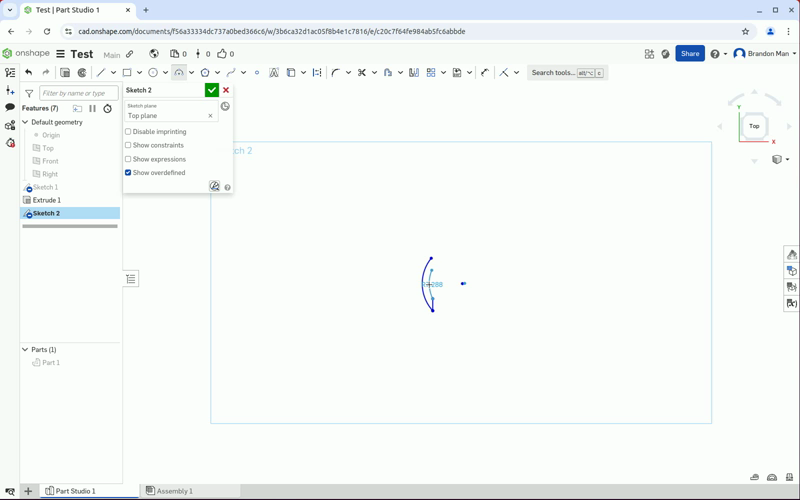
key_up(shift)
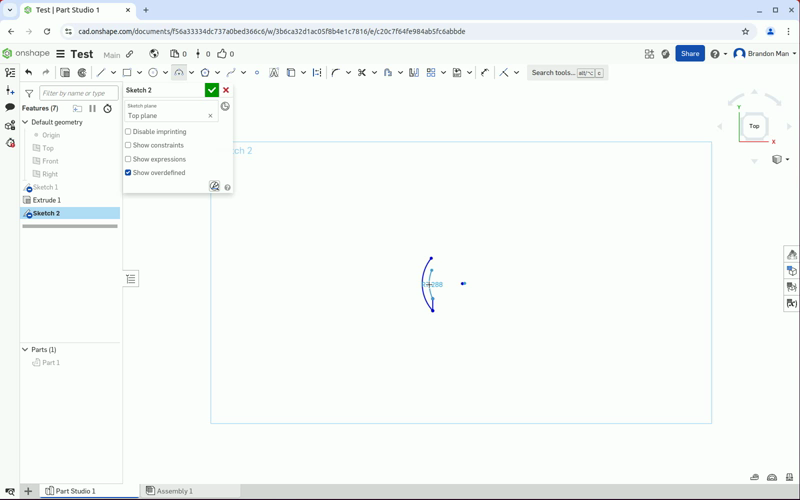
key(esc)
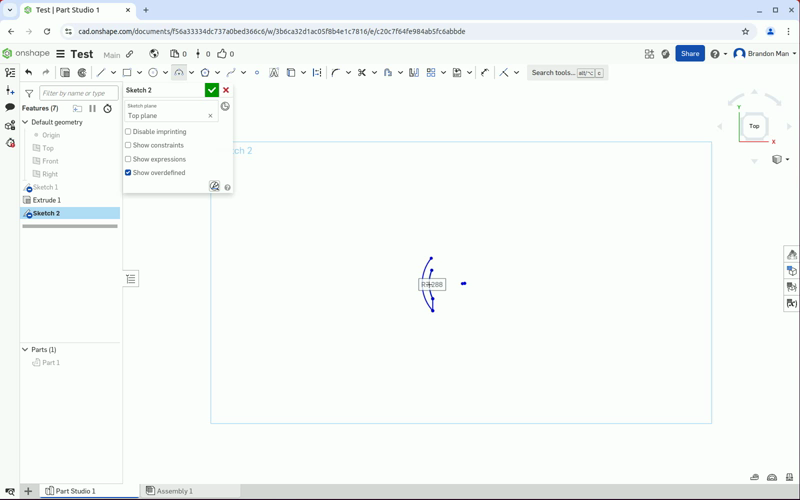
key(l)
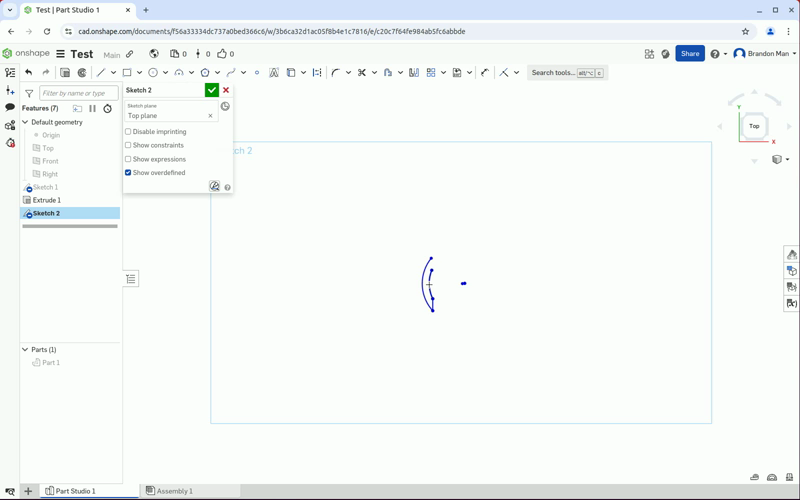
mouse_move(431, 270)
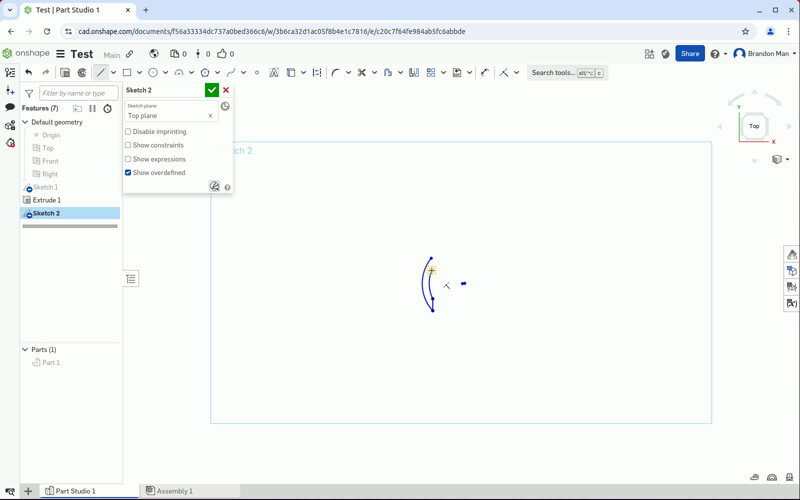
click(431, 270)
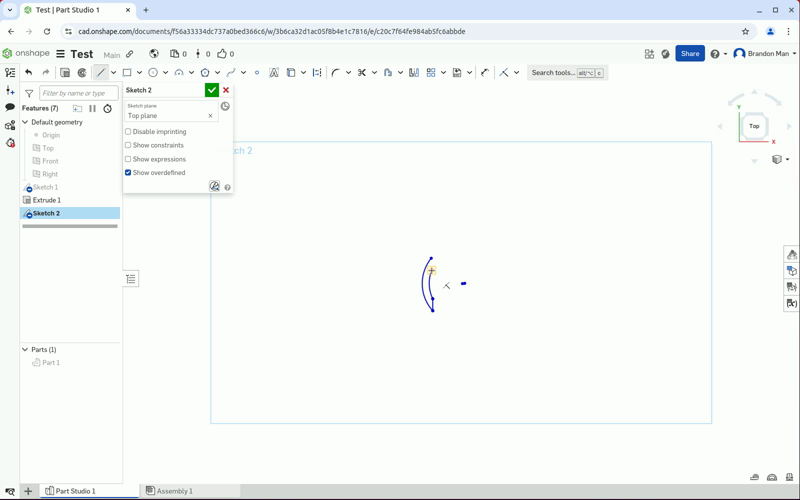
mouse_move(461, 270)
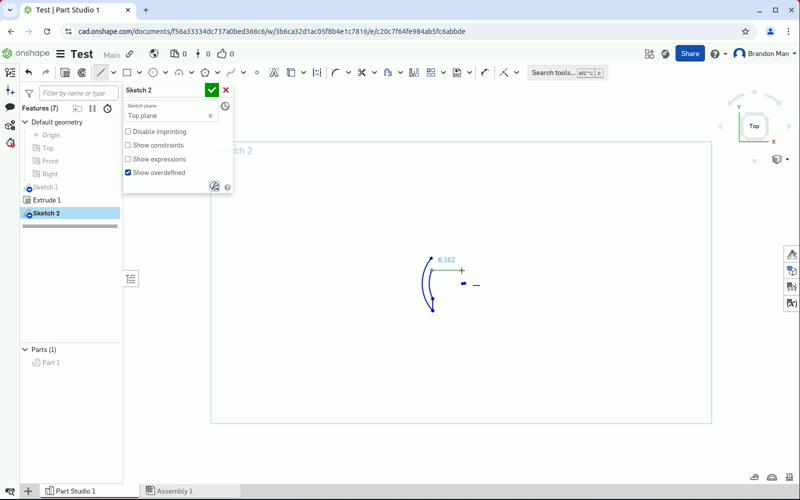
key_down(shift)
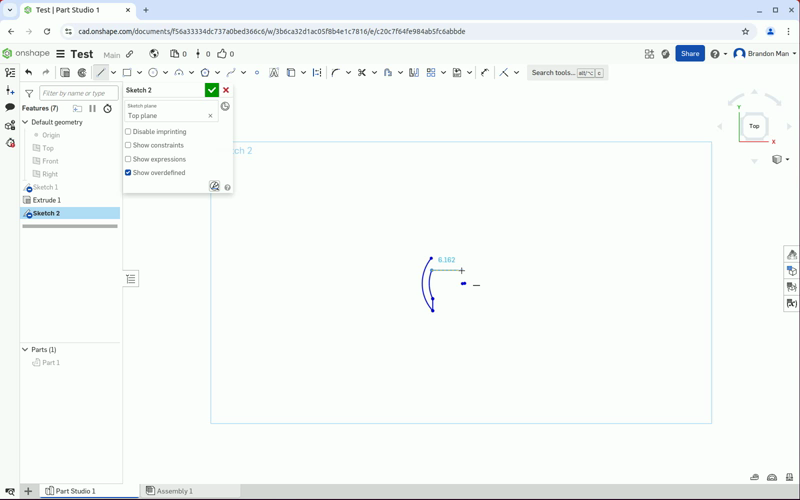
mouse_move(431, 258)
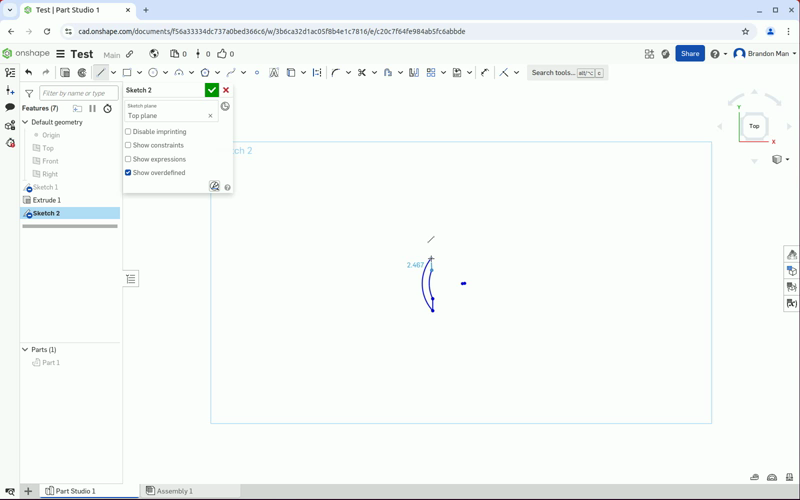
key_up(shift)
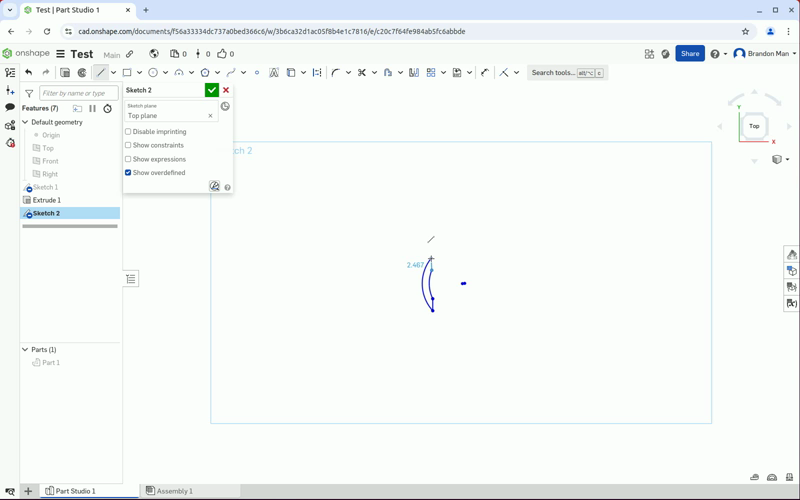
click(431, 258)
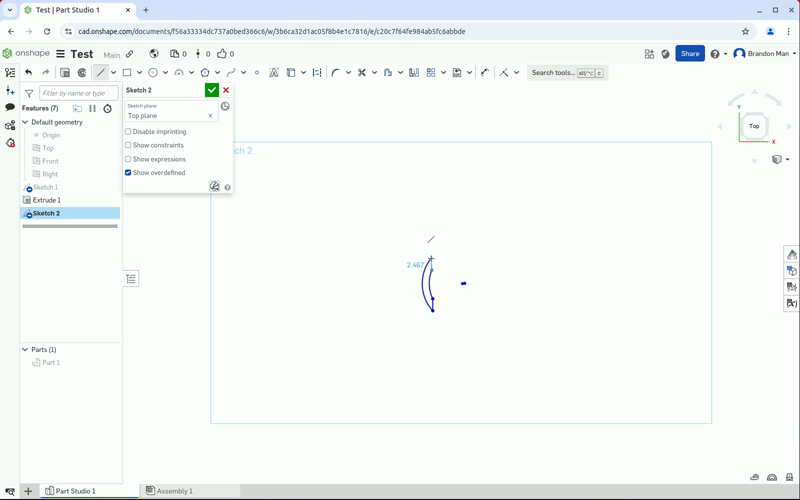
key(esc)
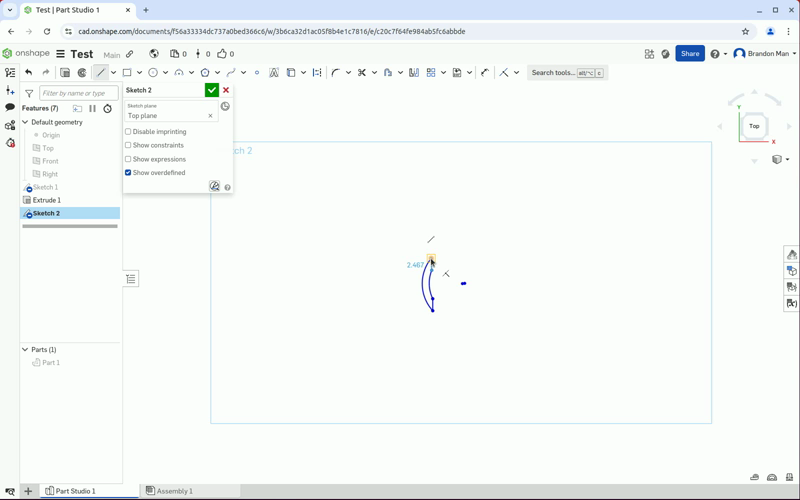
mouse_move(427, 267)
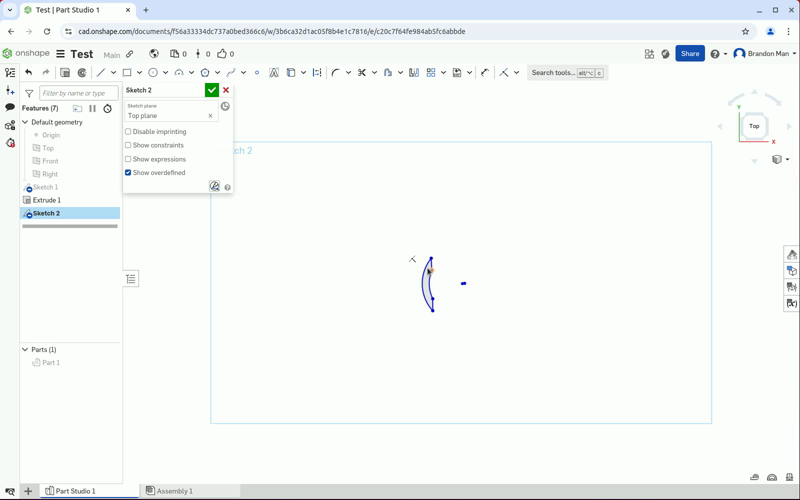
scroll(6)
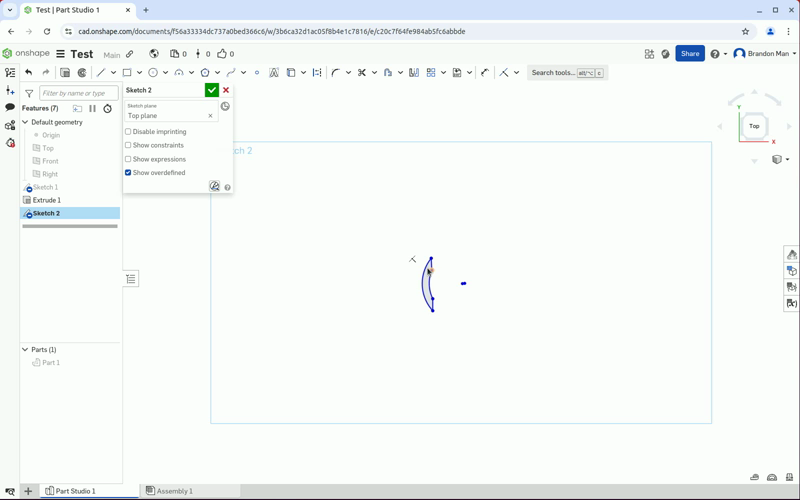
scroll(6)
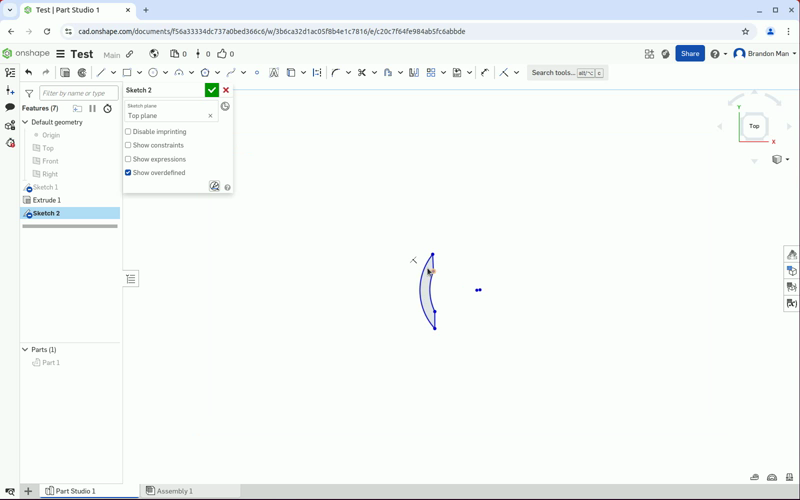
scroll(6)
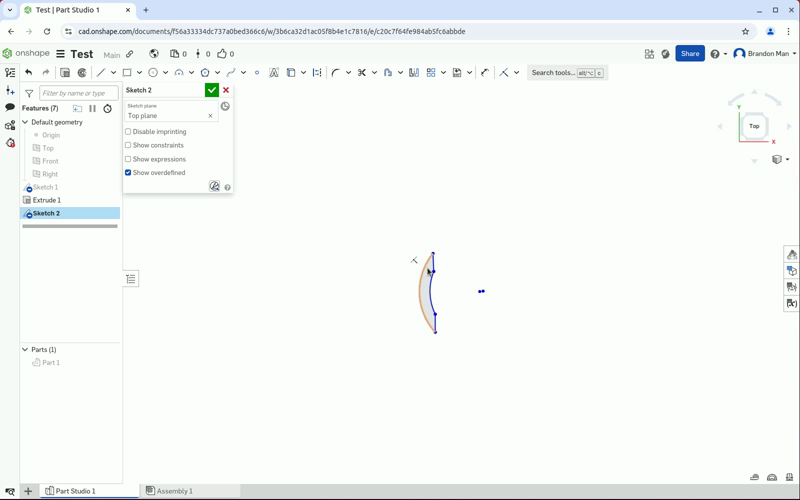
scroll(6)
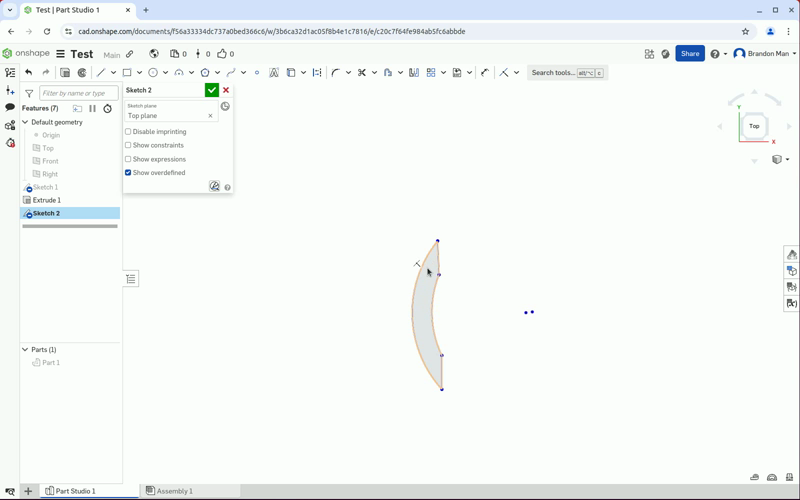
scroll(6)
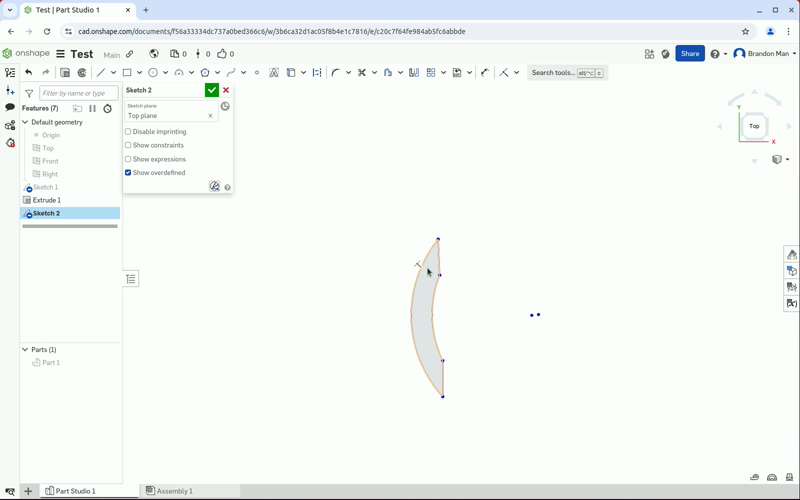
scroll(6)
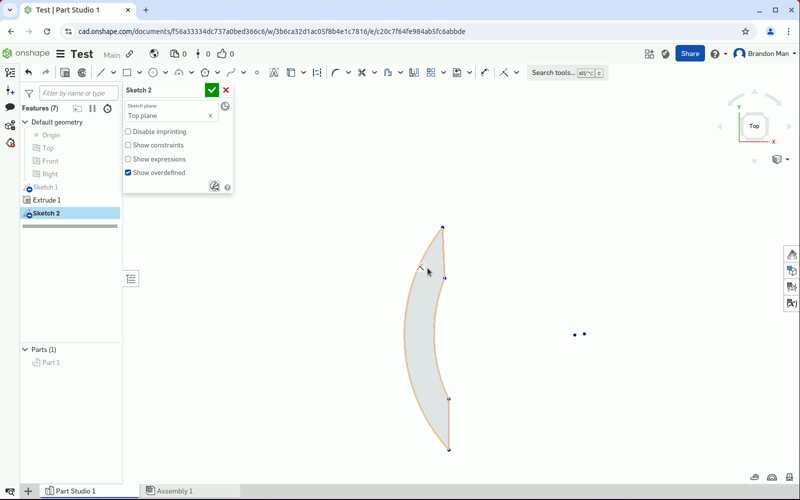
scroll(6)
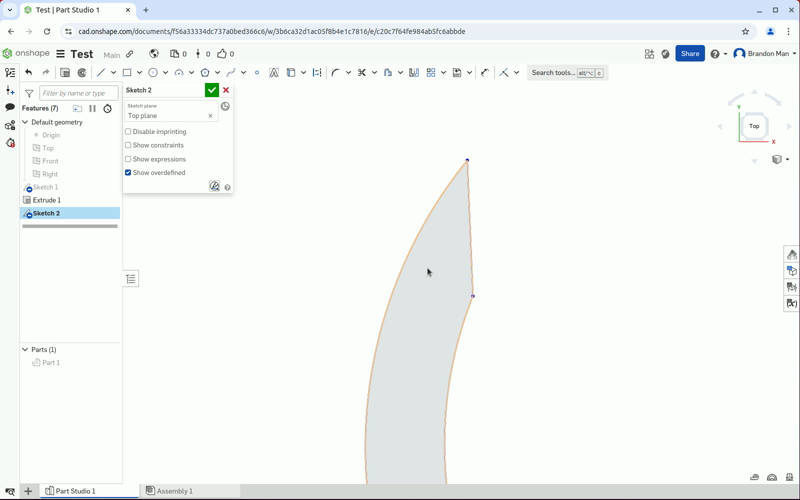
click(427, 267)
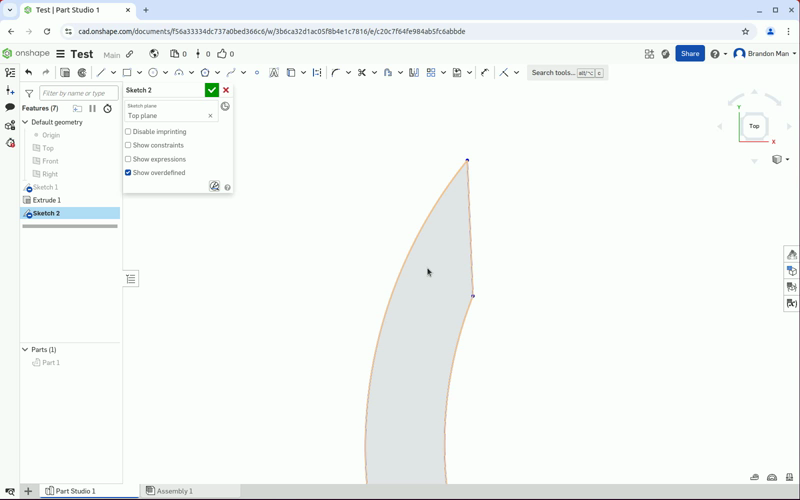
scroll(-6)
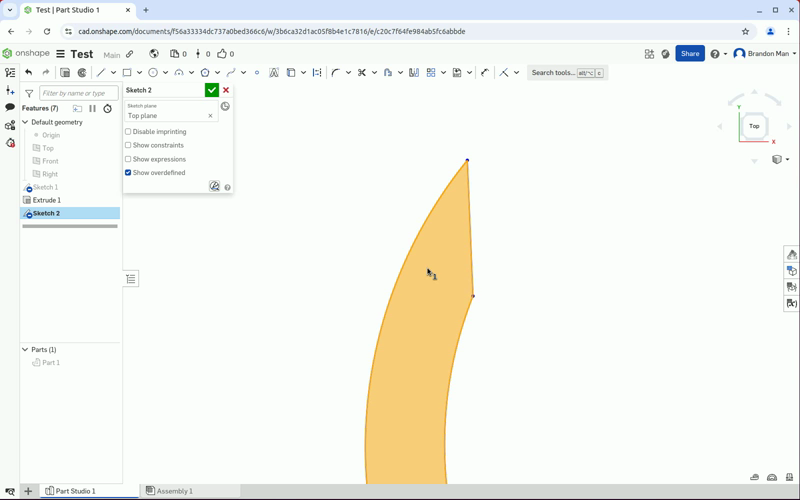
scroll(-6)
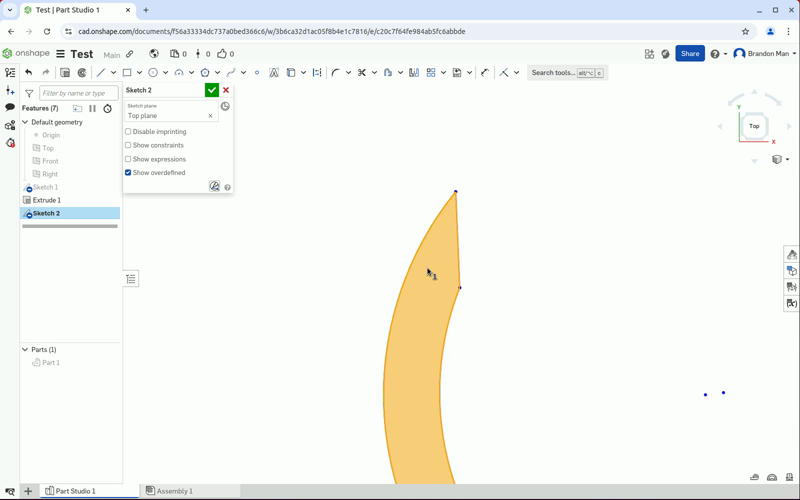
scroll(-6)
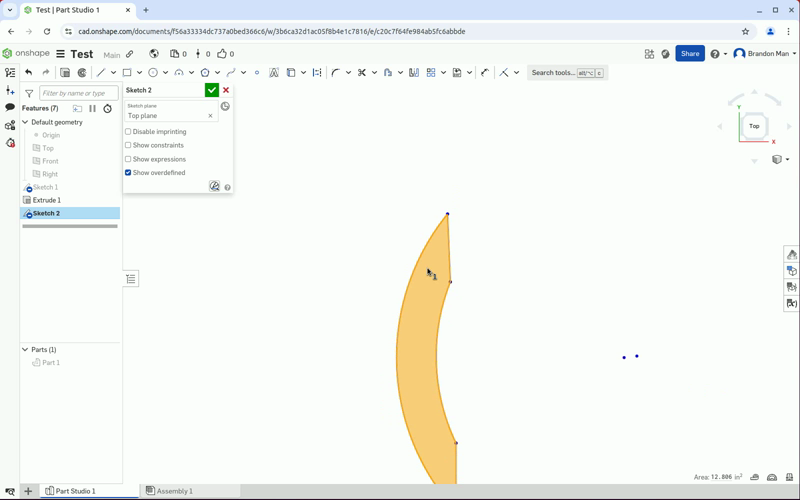
scroll(-6)
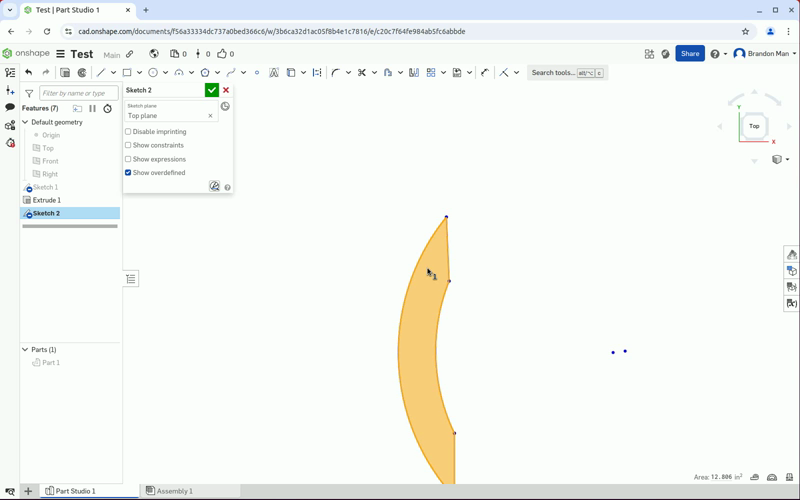
scroll(-6)
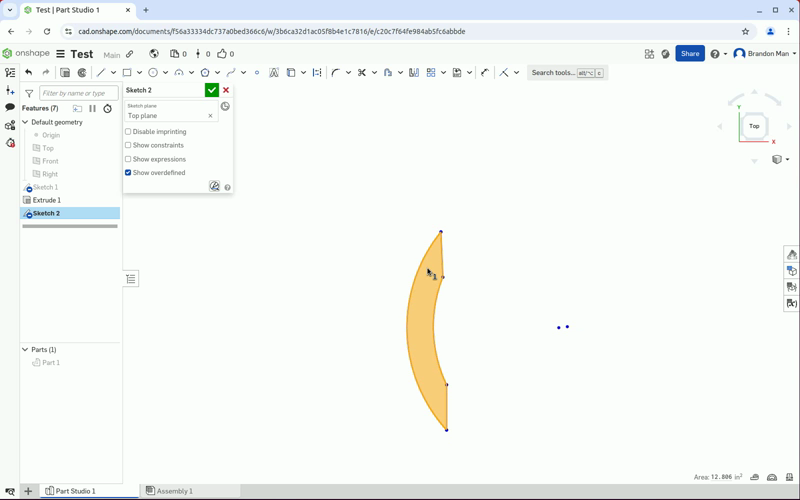
scroll(-6)
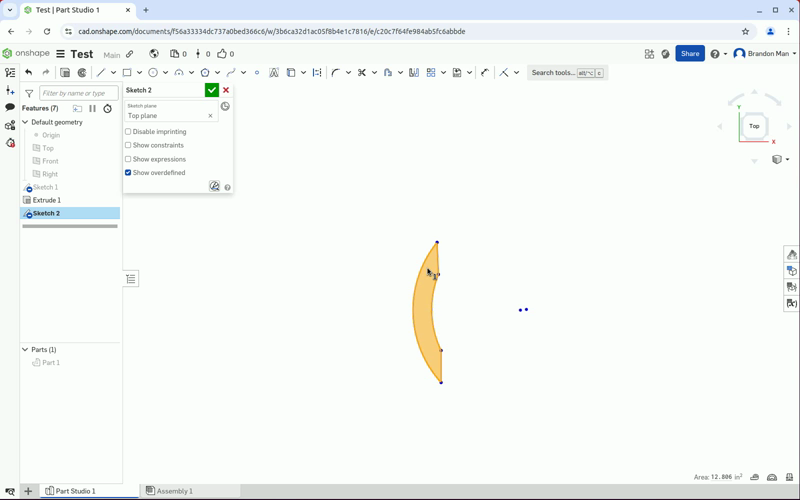
scroll(-6)
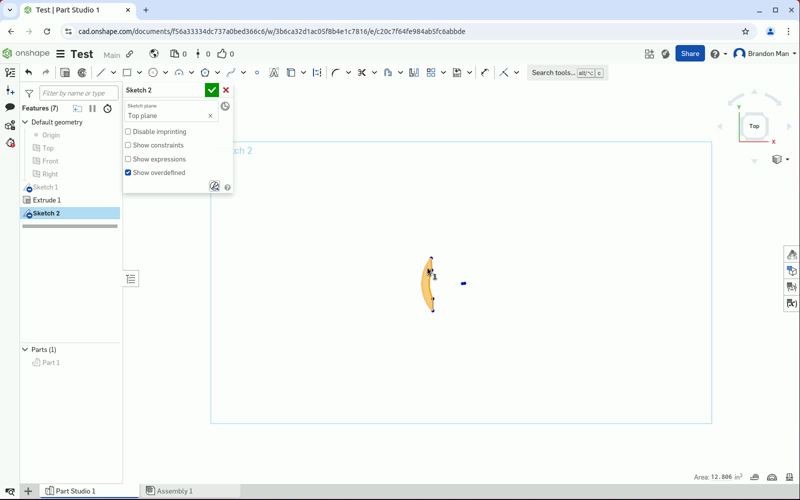
mouse_move(73, 352)
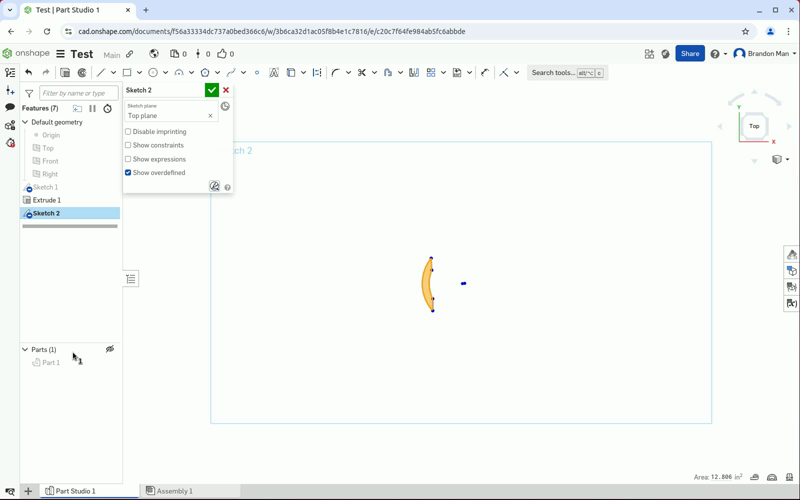
key(shift+y)
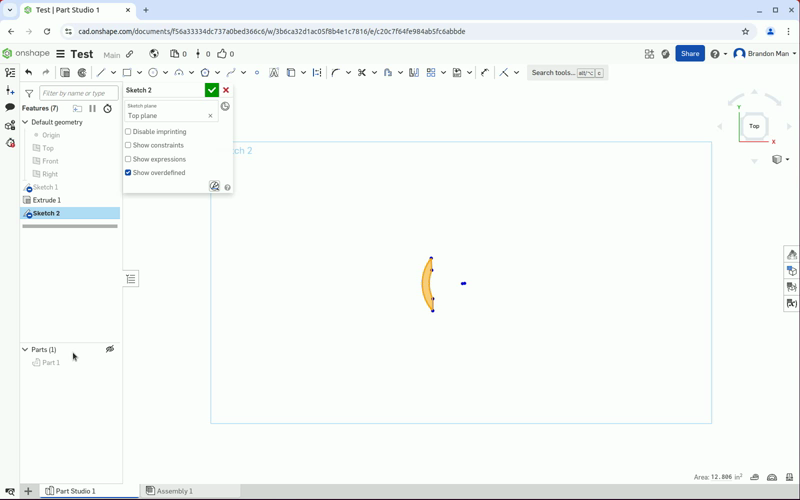
key(shift+e)
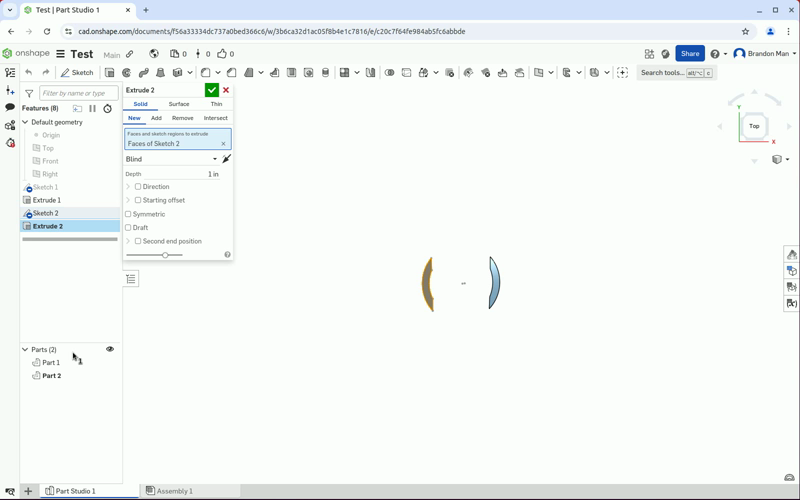
mouse_move(143, 106)
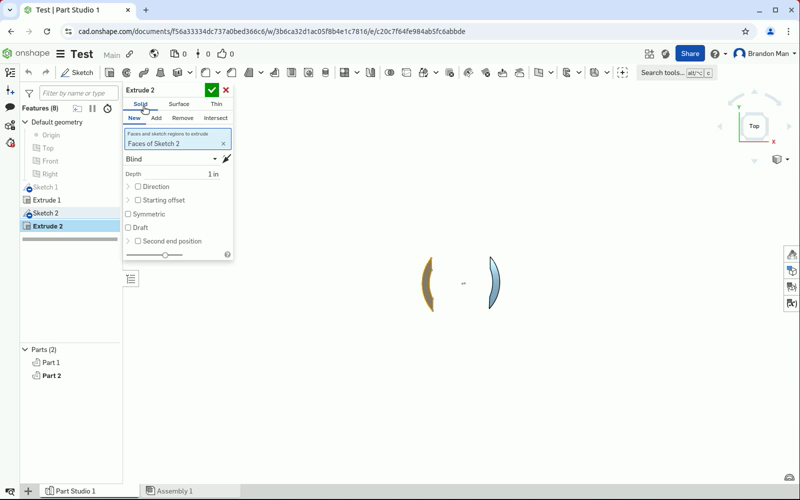
click(143, 106)
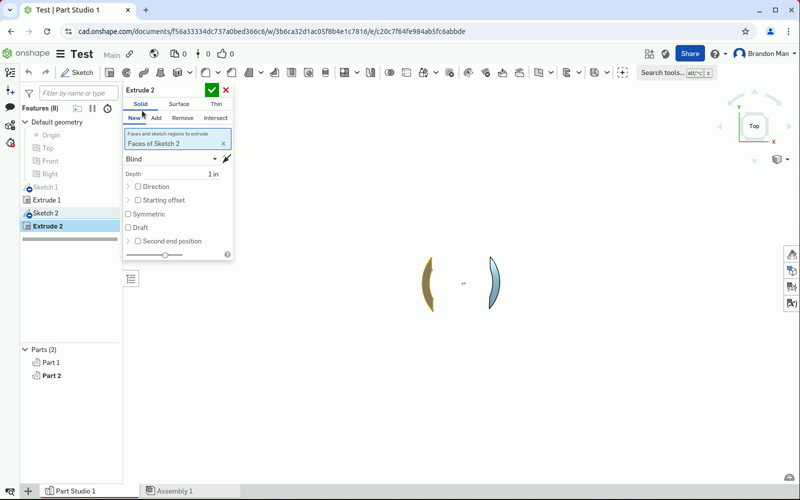
mouse_move(137, 120)
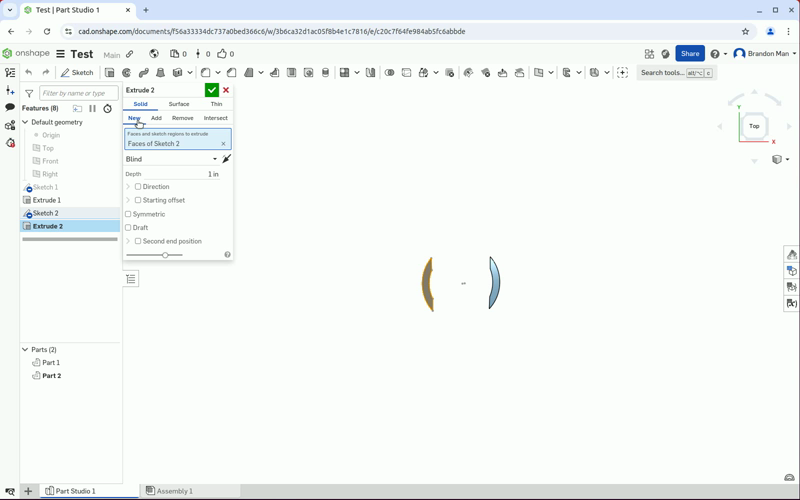
click(137, 120)
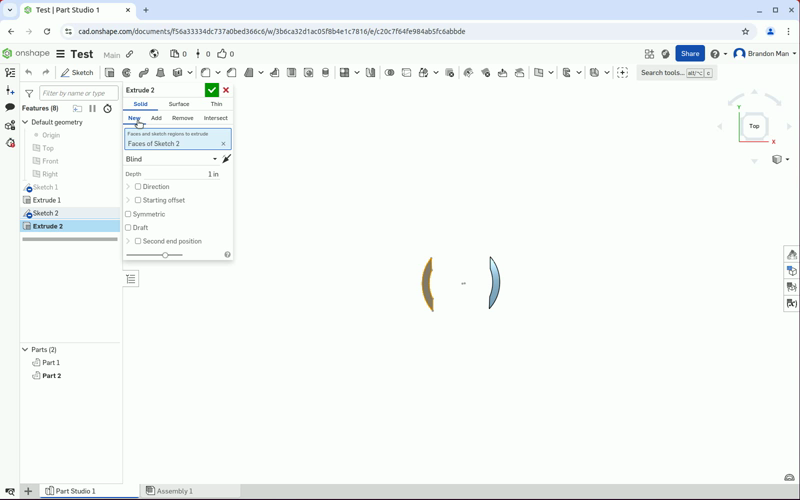
key(tab, 4)
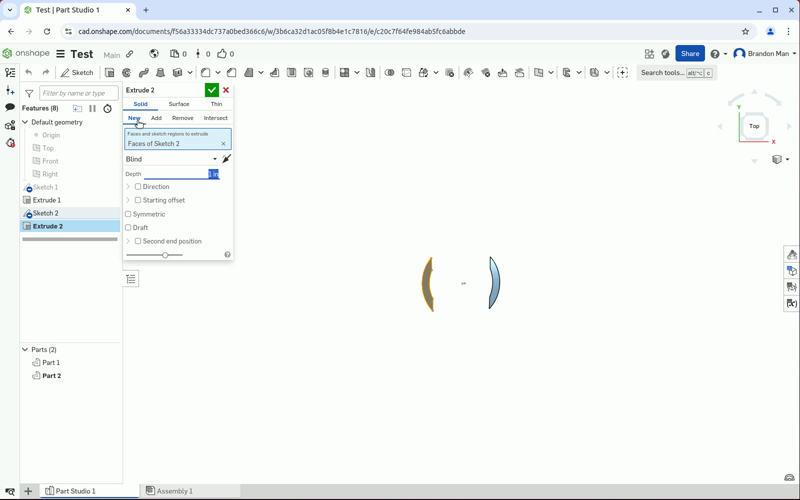
text(-4.333)
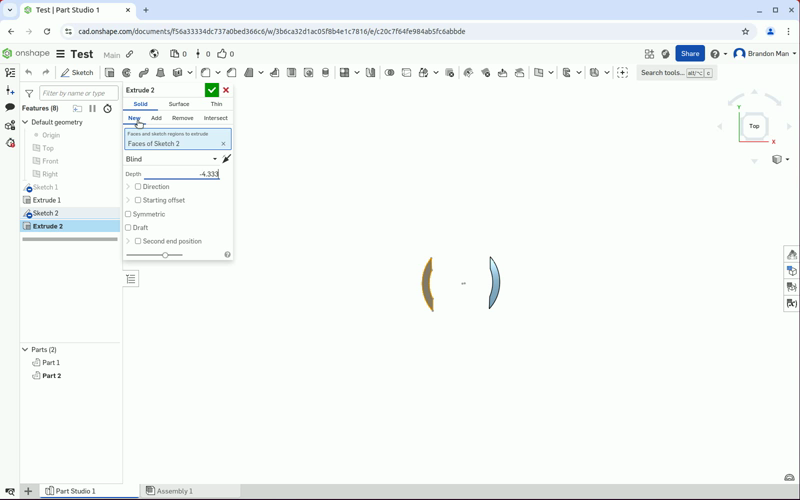
key(enter)
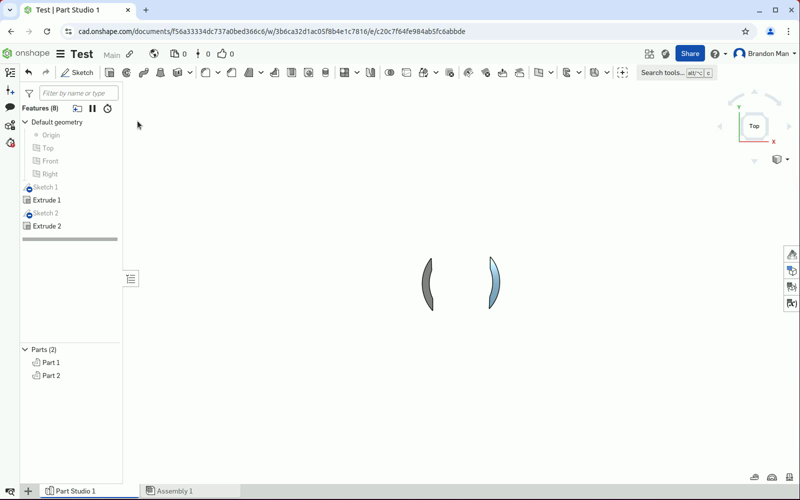
key(shift+h)
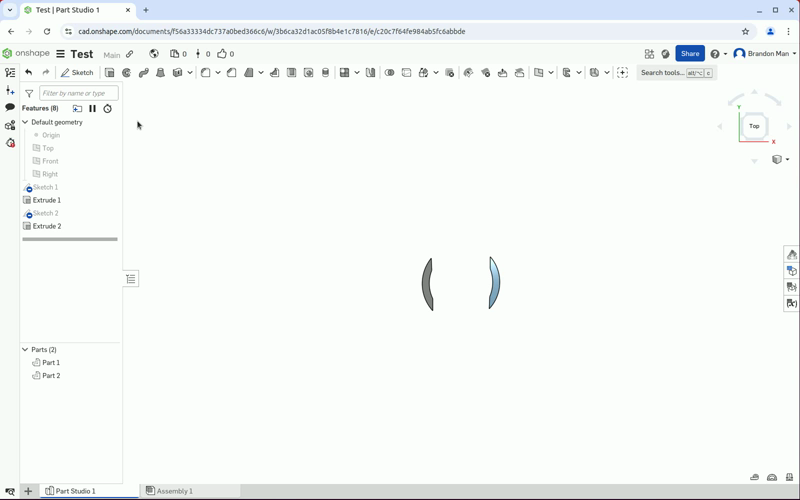
key(shift+h)
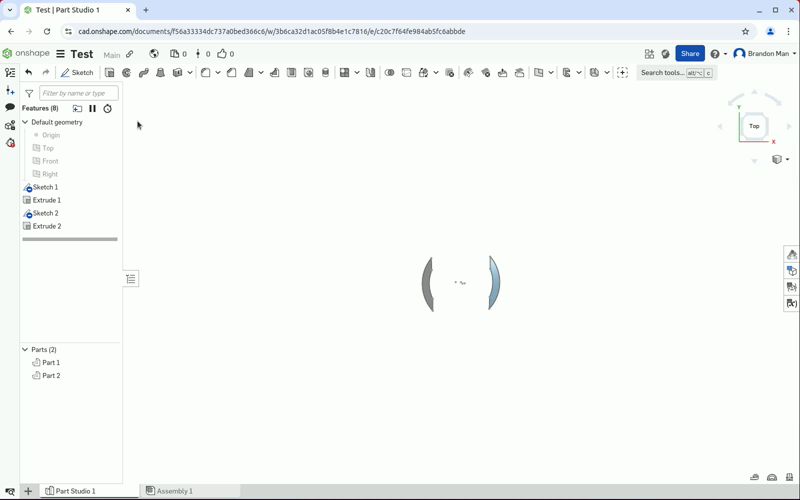
key(shift+7)
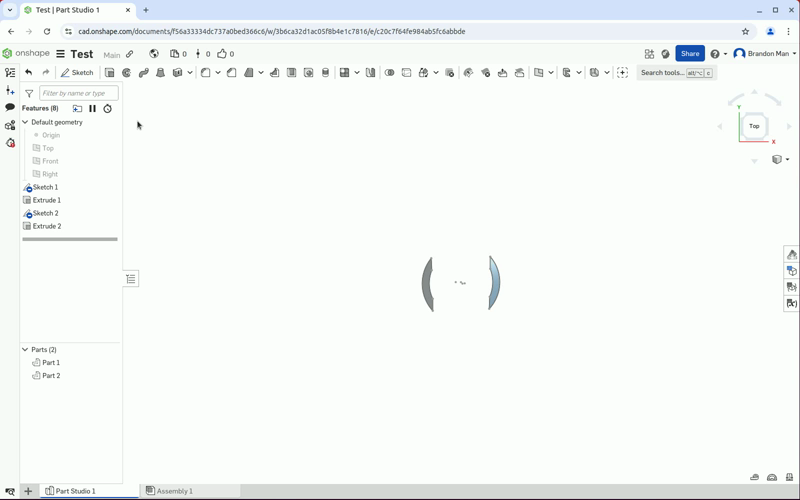
key(up, 3)
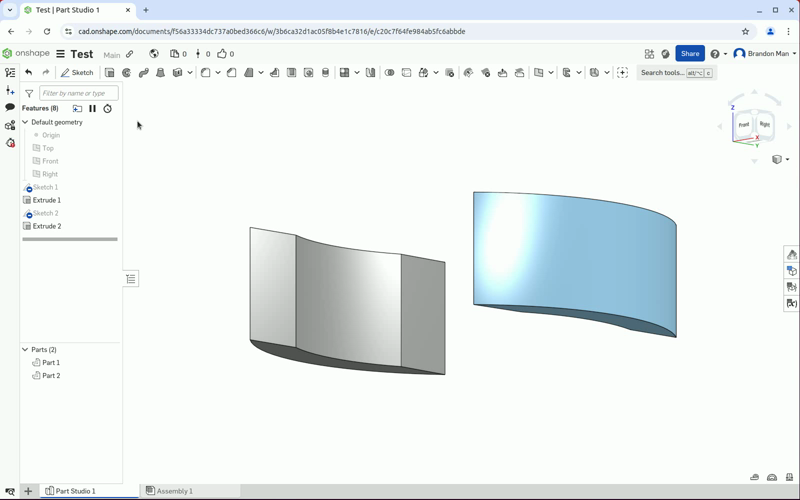
key(left, 3)
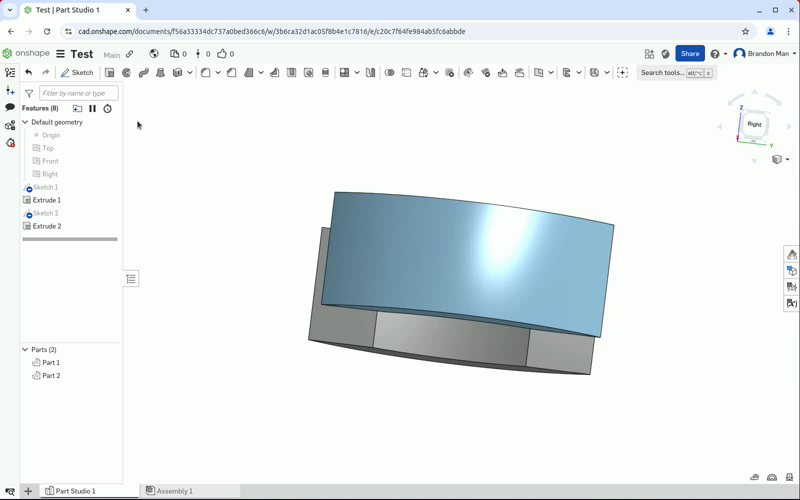
key(right, 3)
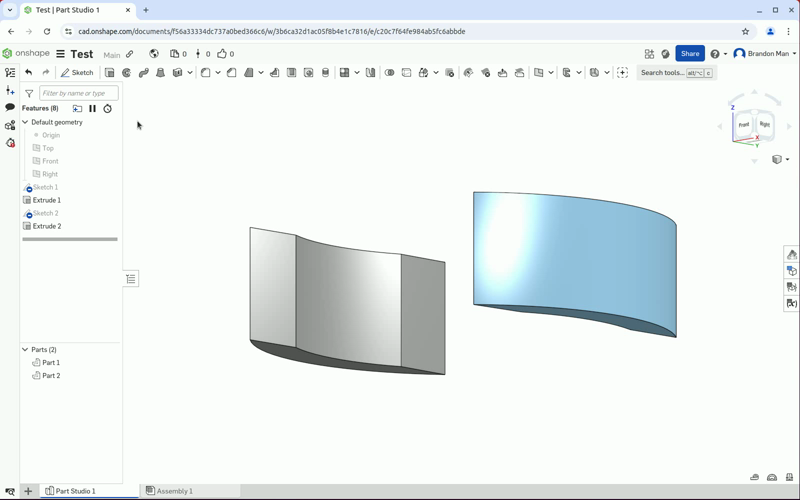
key(down, 3)
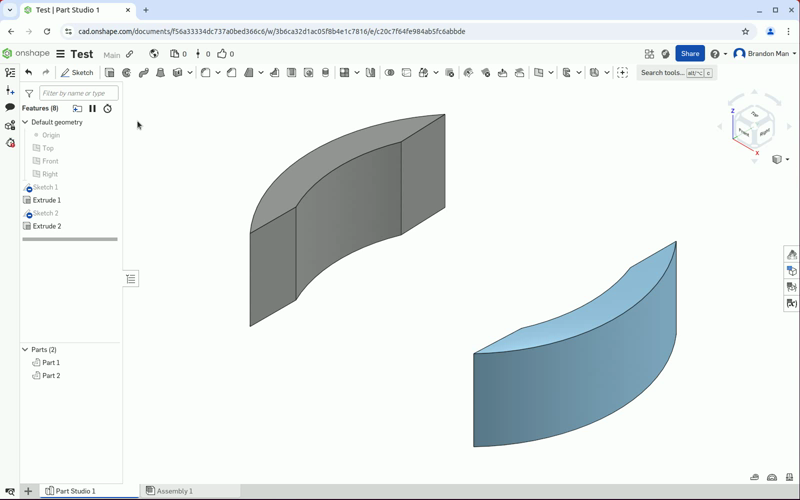
mouse_move(73, 189)
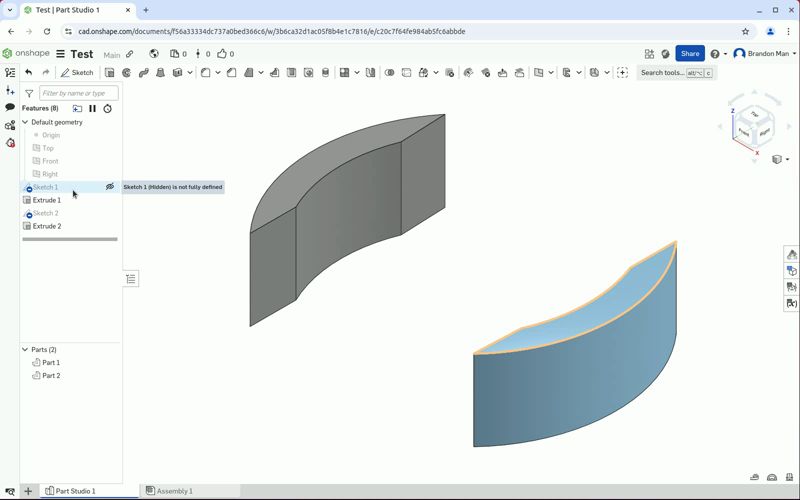
click(73, 189)